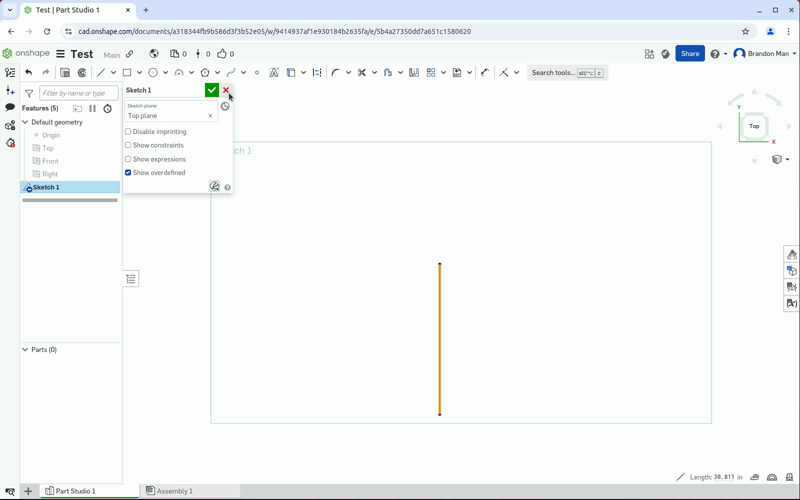
key(shift+h)
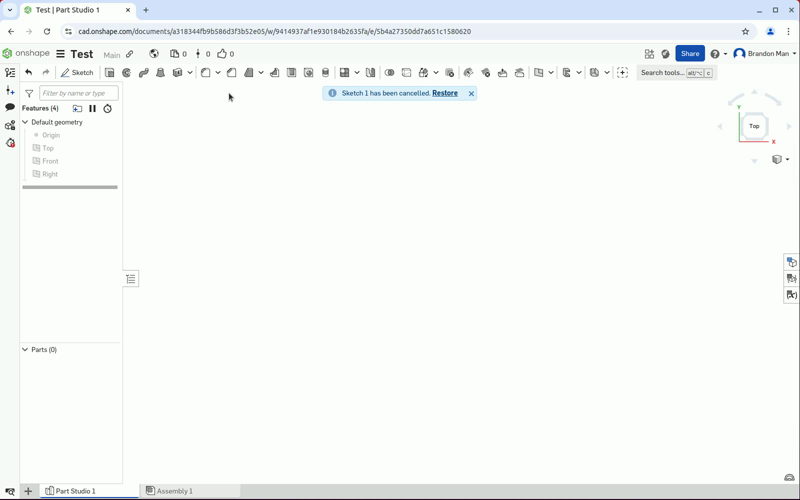
mouse_move(73, 352)
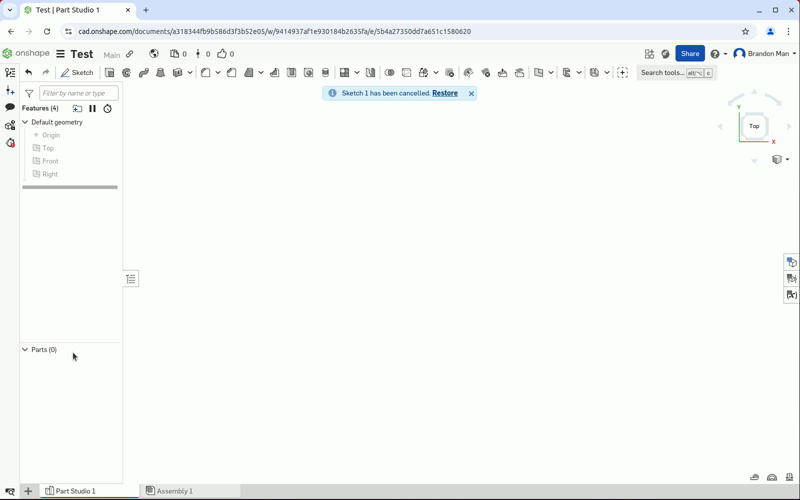
key(y)
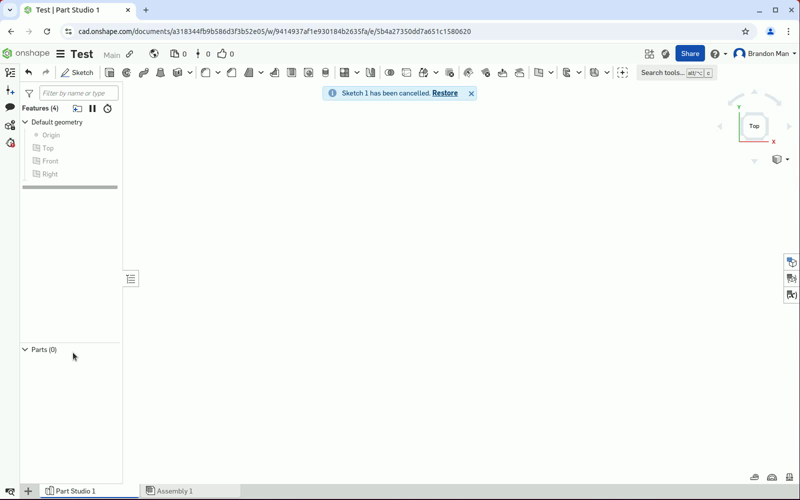
key(shift+p)
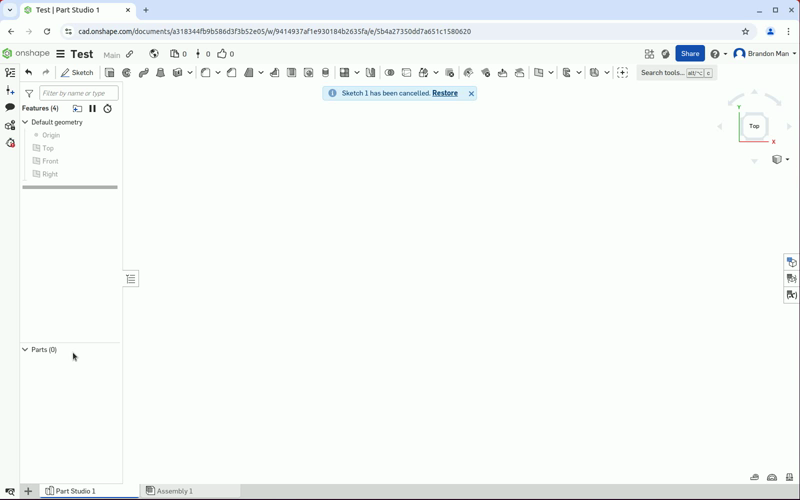
key(space)
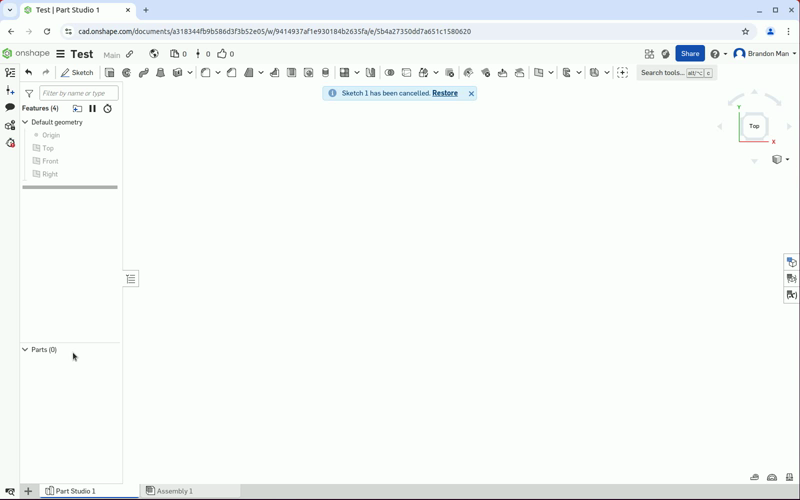
key_down(shift)
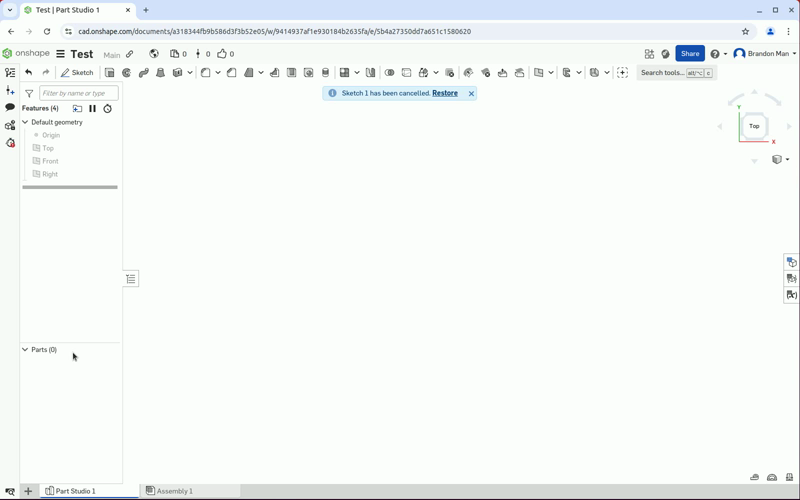
key(up)
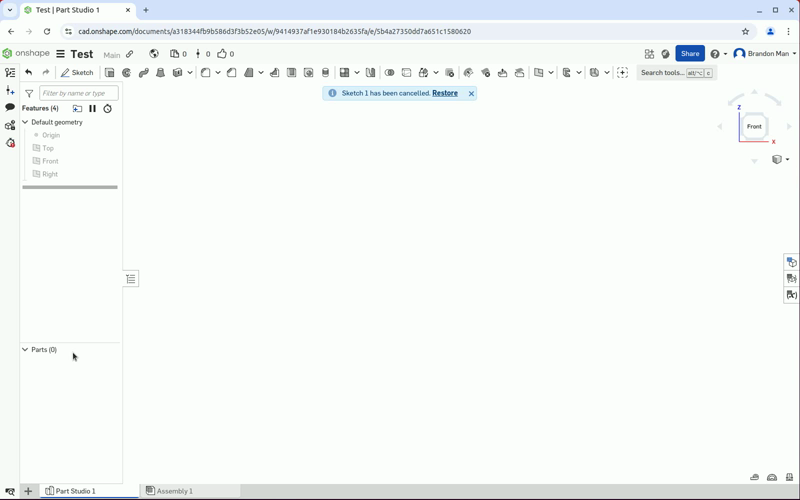
key_up(shift)
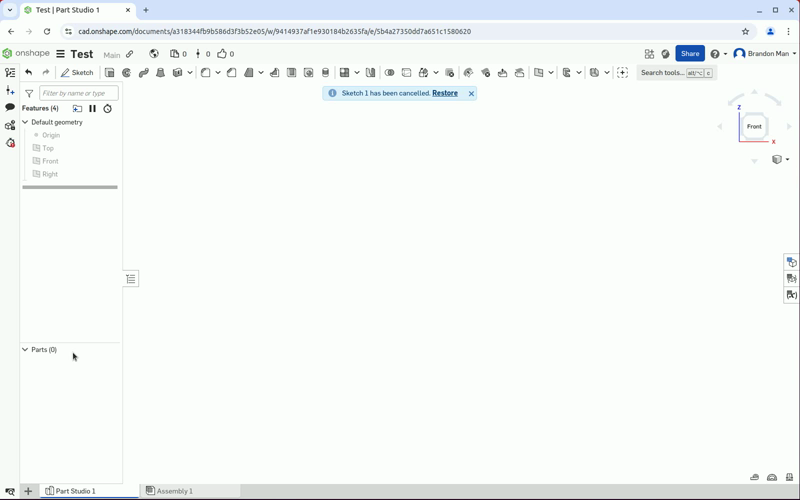
mouse_move(73, 352)
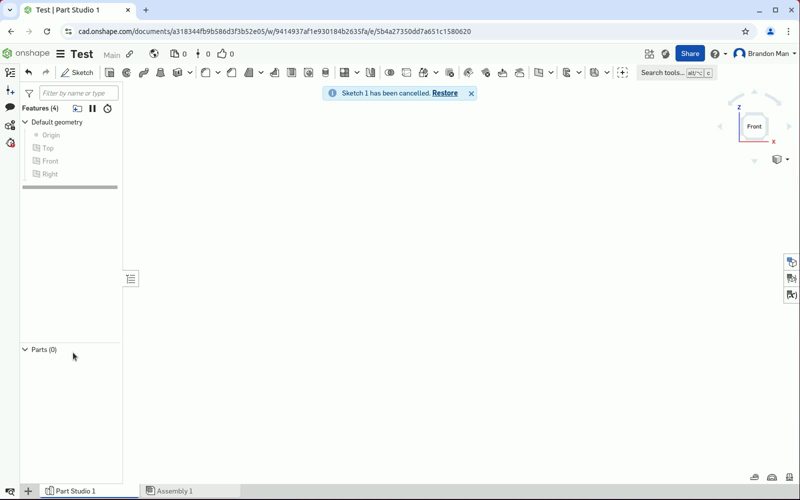
key(shift+y)
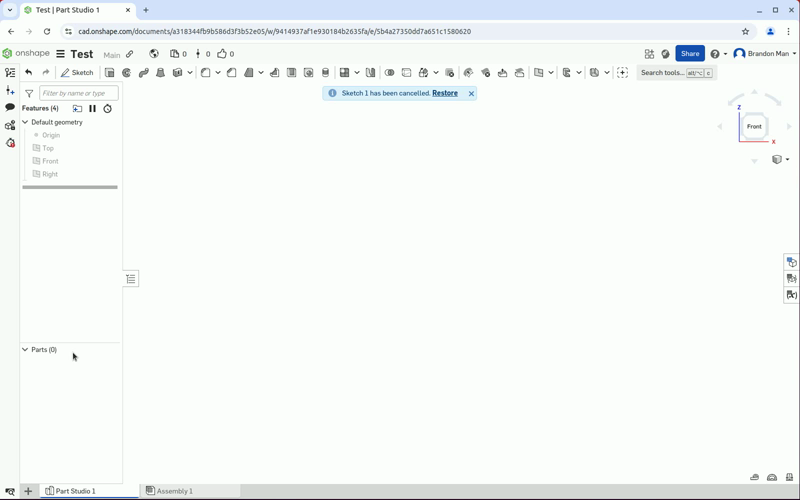
key(shift+s)
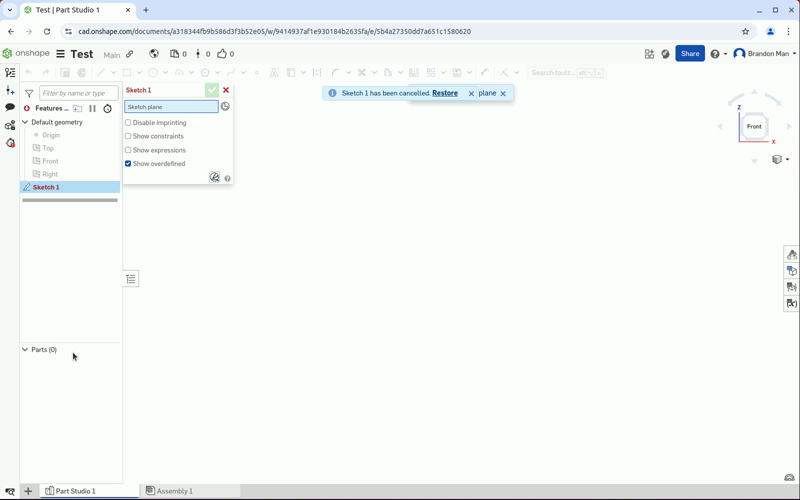
mouse_move(73, 163)
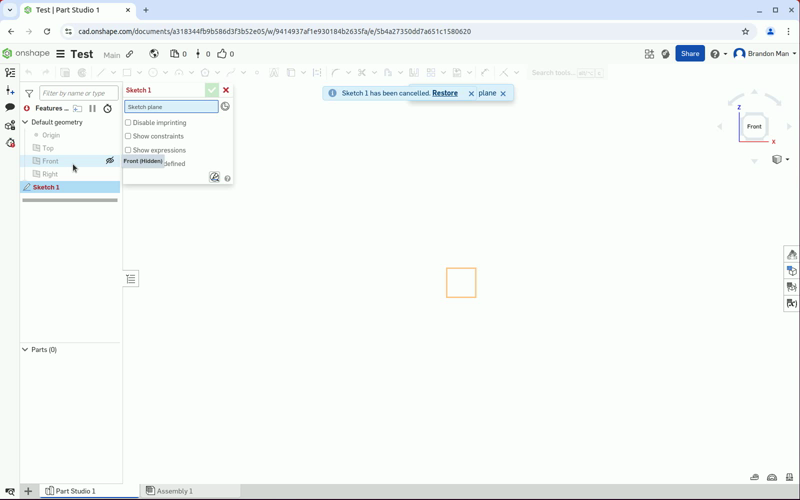
click(73, 163)
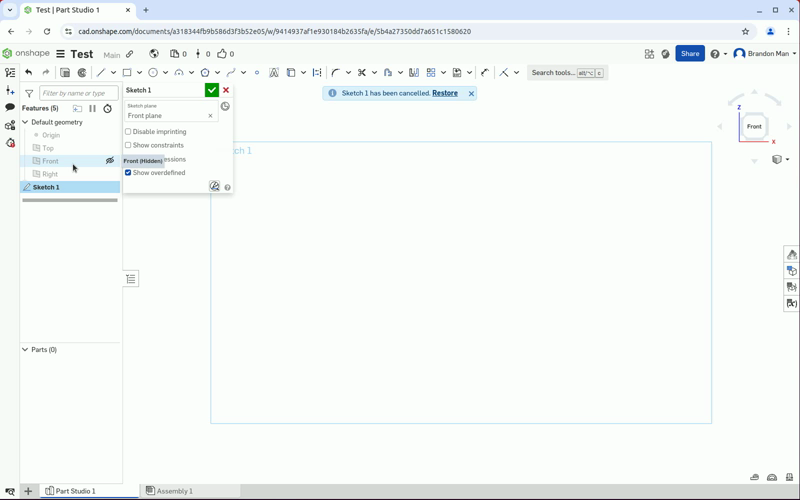
mouse_move(73, 352)
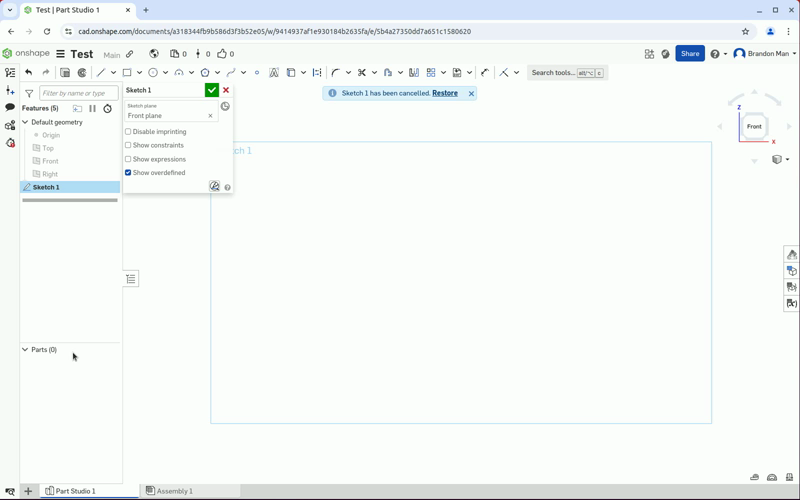
key(y)
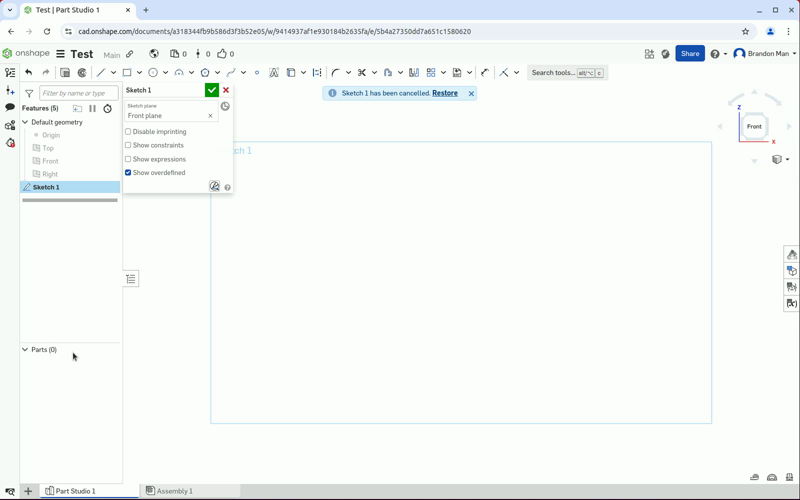
key(l)
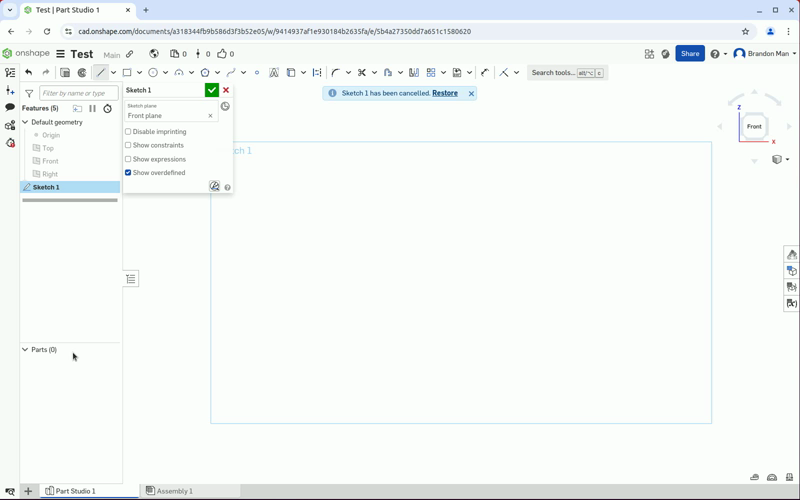
key_down(shift)
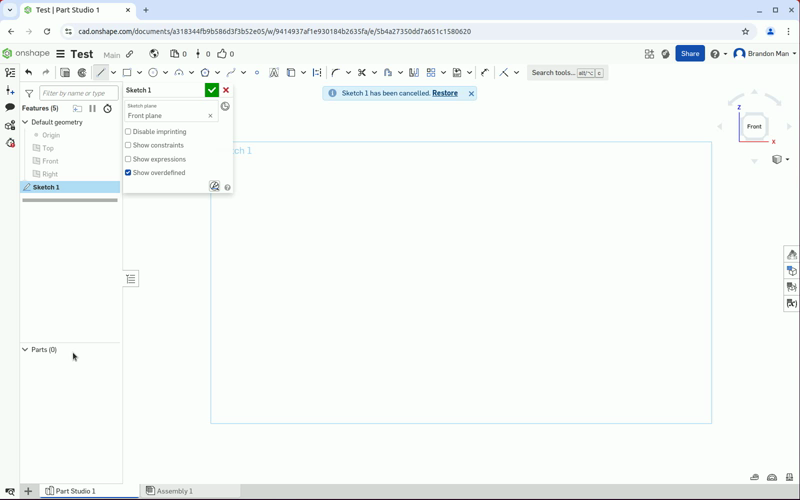
mouse_move(348, 282)
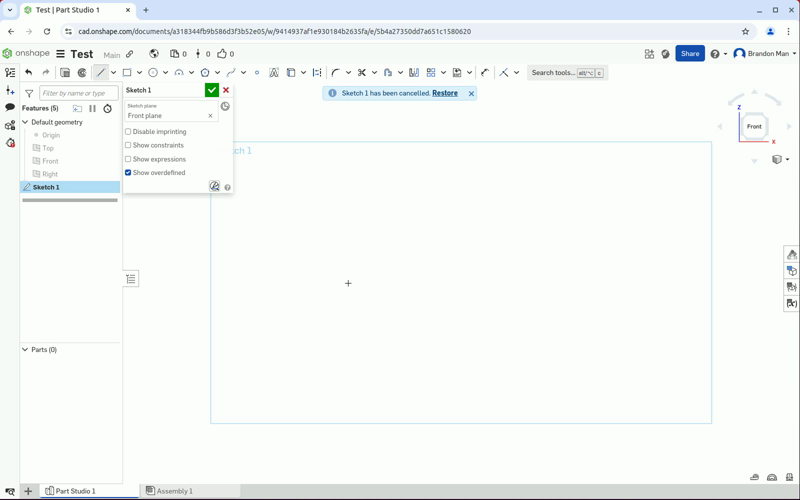
click(348, 282)
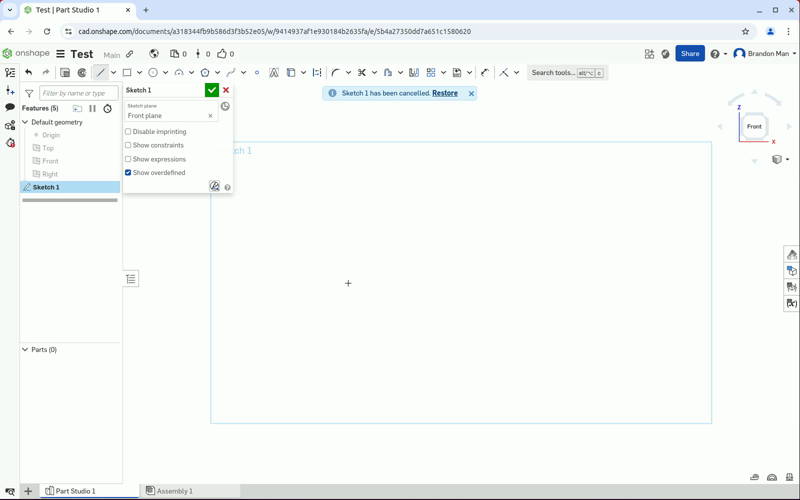
key_up(shift)
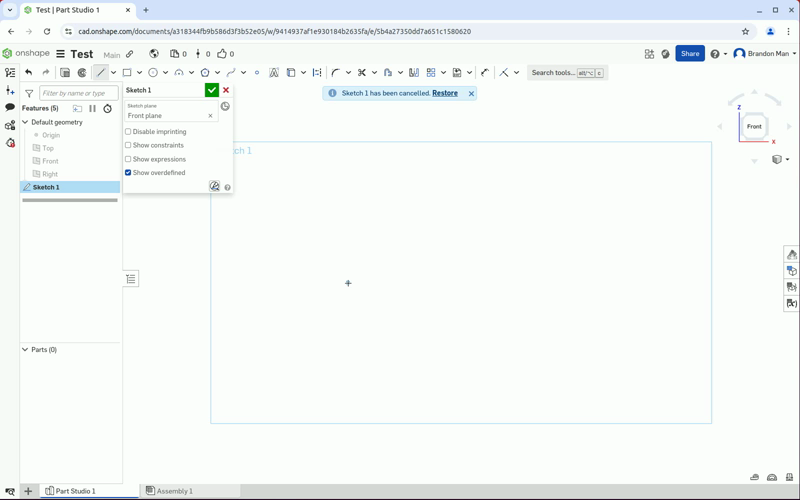
key_down(shift)
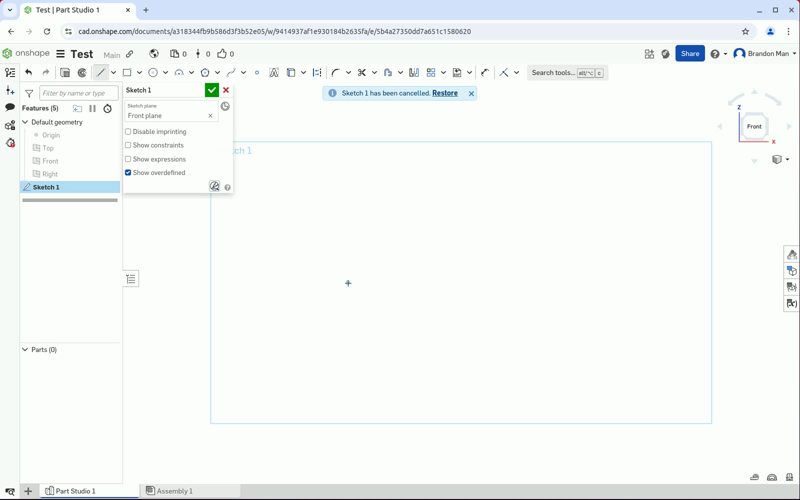
mouse_move(460, 282)
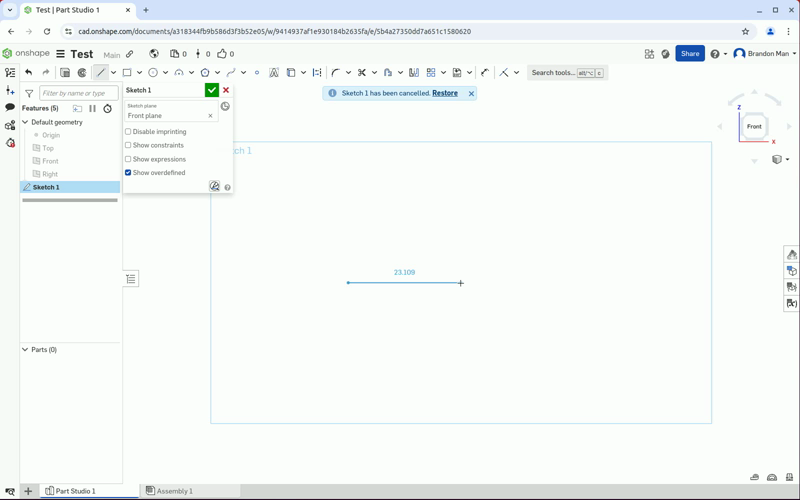
click(460, 282)
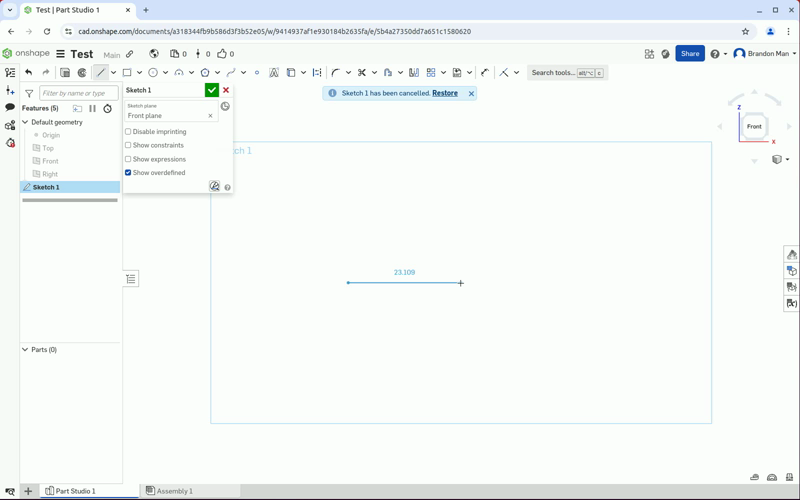
key_up(shift)
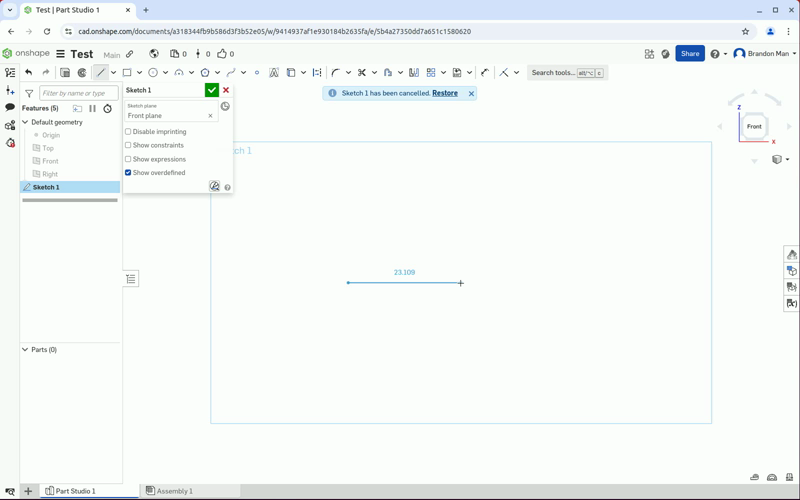
key_down(shift)
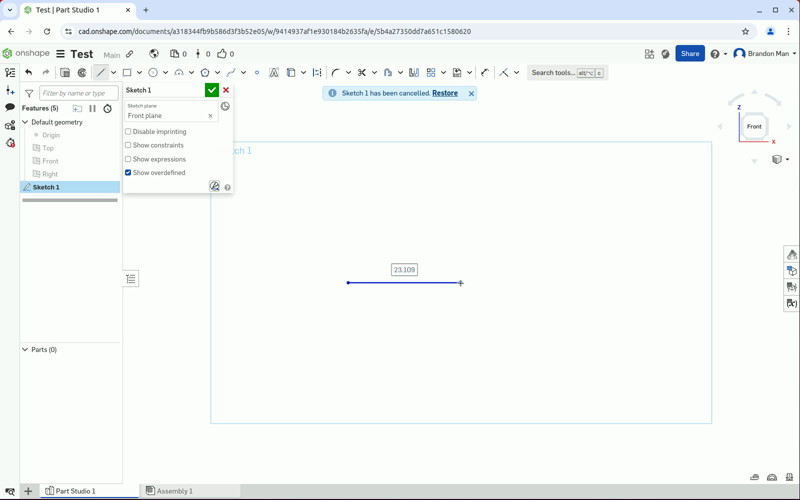
mouse_move(490, 282)
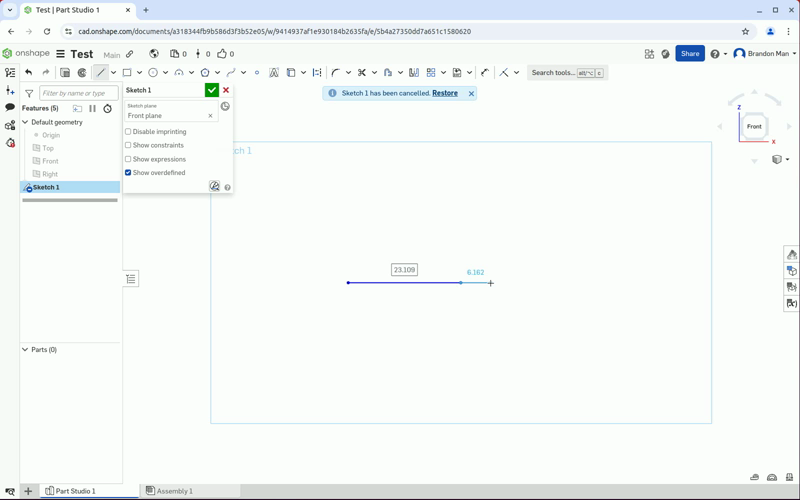
mouse_move(460, 240)
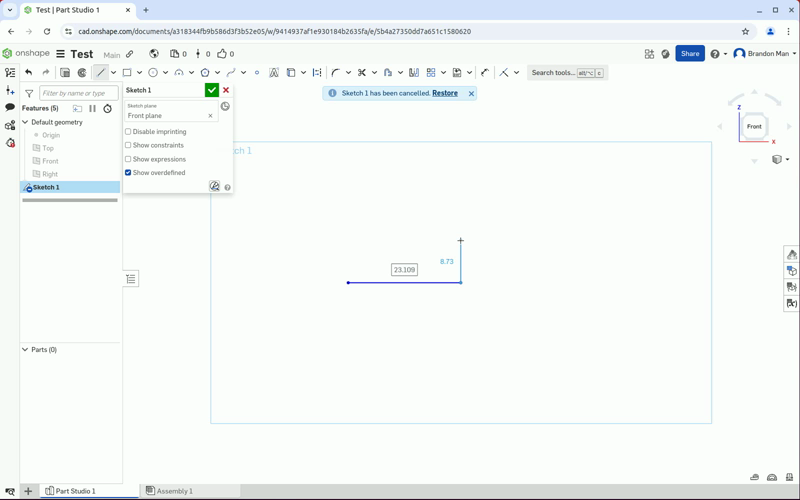
click(460, 240)
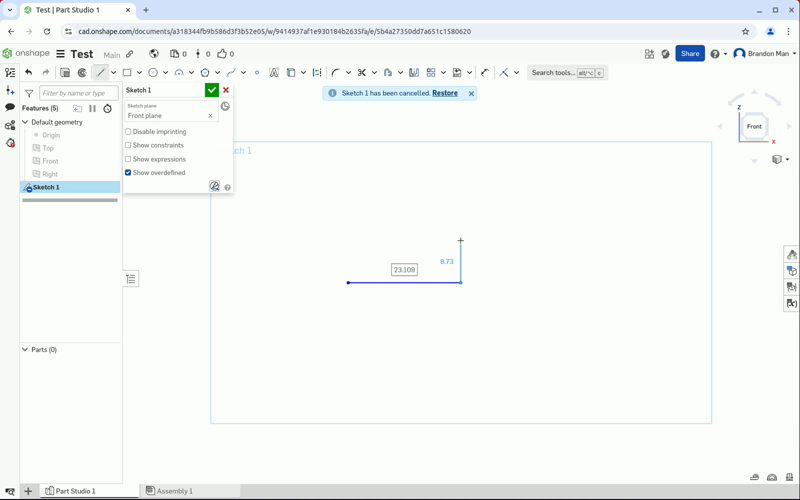
key_up(shift)
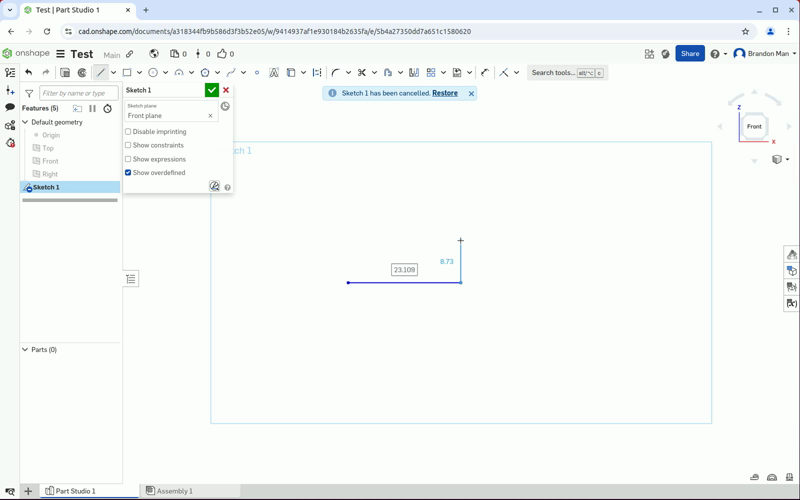
key_down(shift)
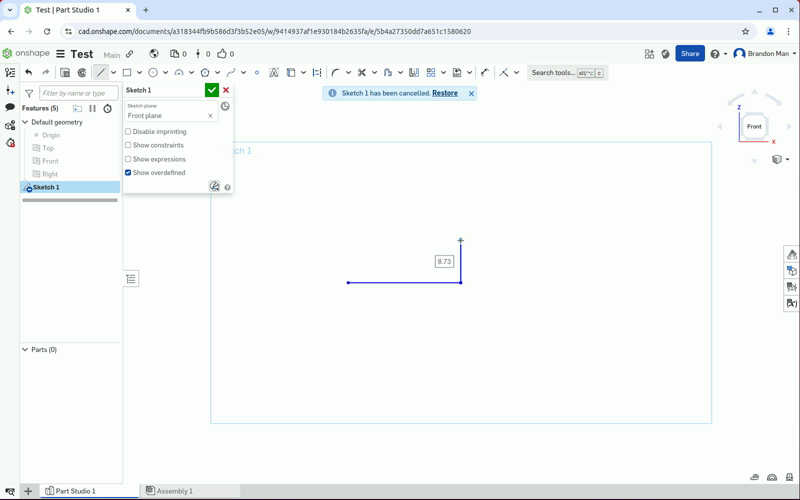
mouse_move(348, 240)
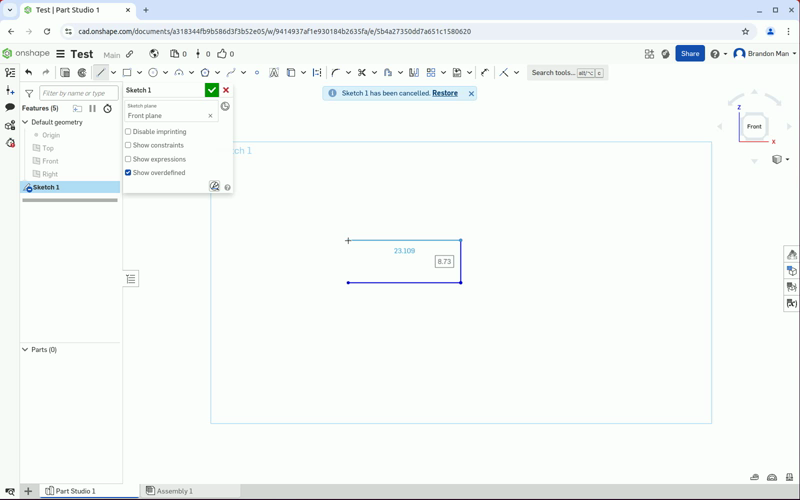
click(348, 240)
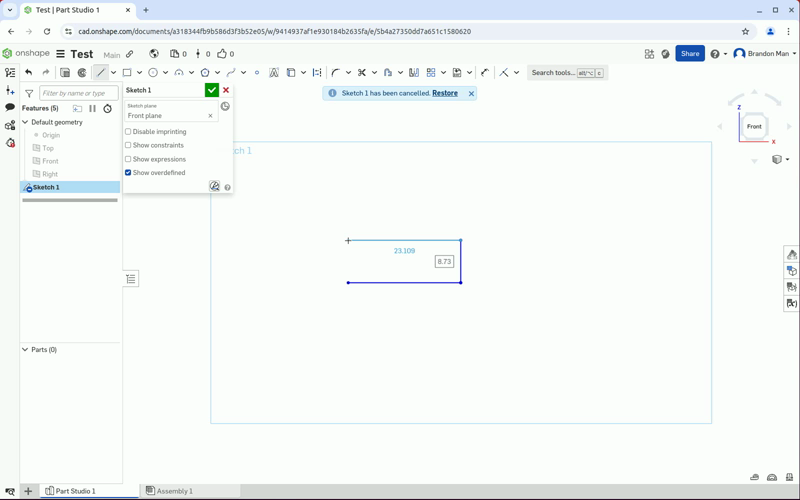
key_up(shift)
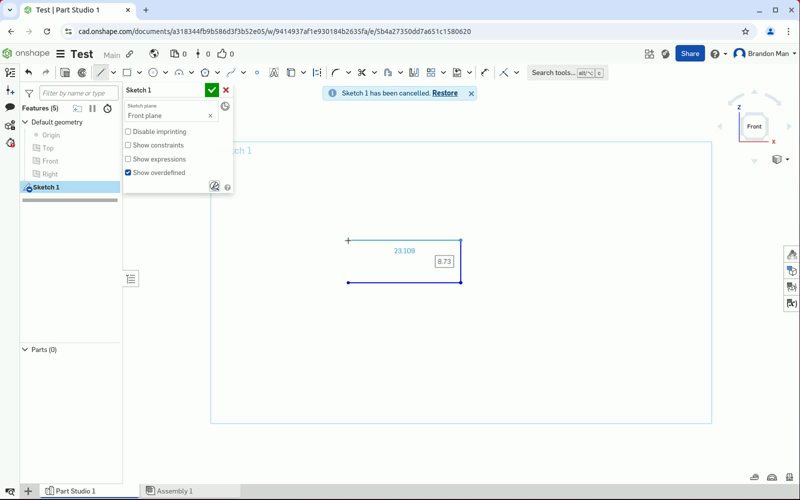
mouse_move(378, 240)
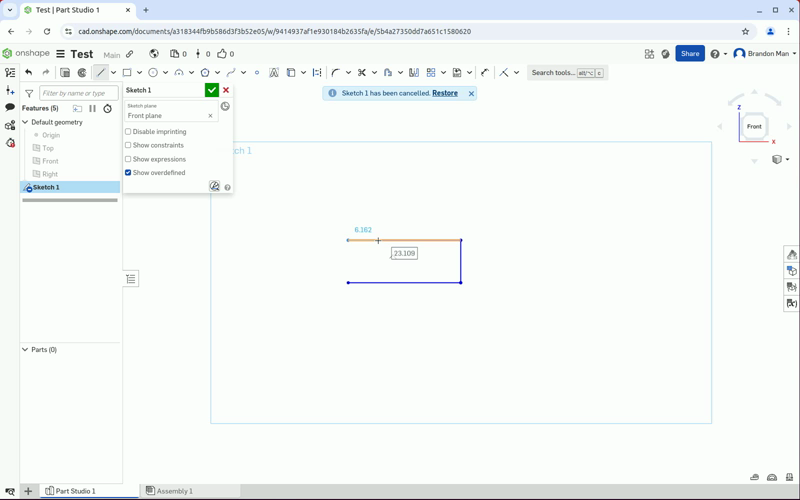
key_down(shift)
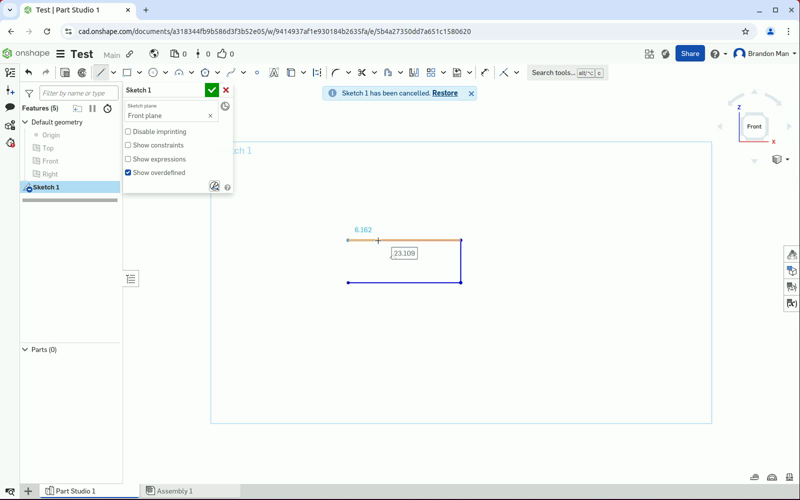
mouse_move(348, 282)
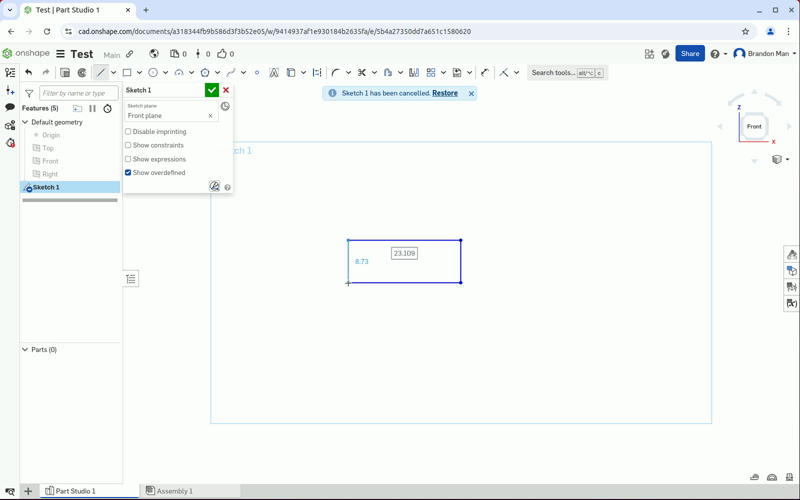
key_up(shift)
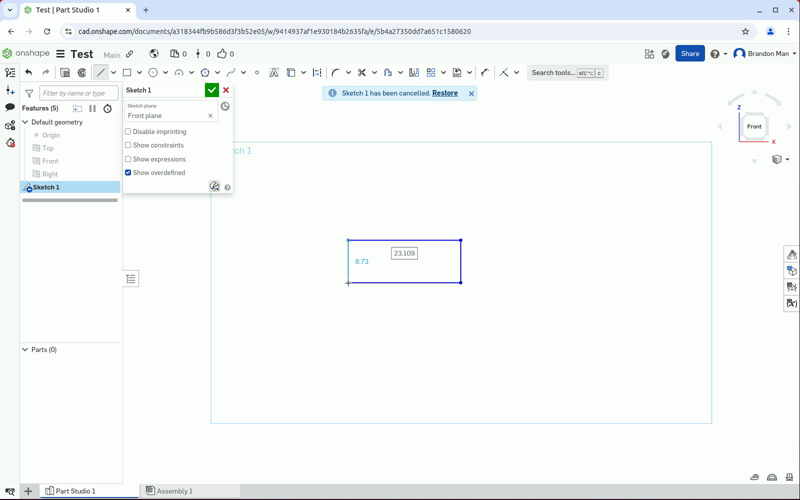
click(348, 282)
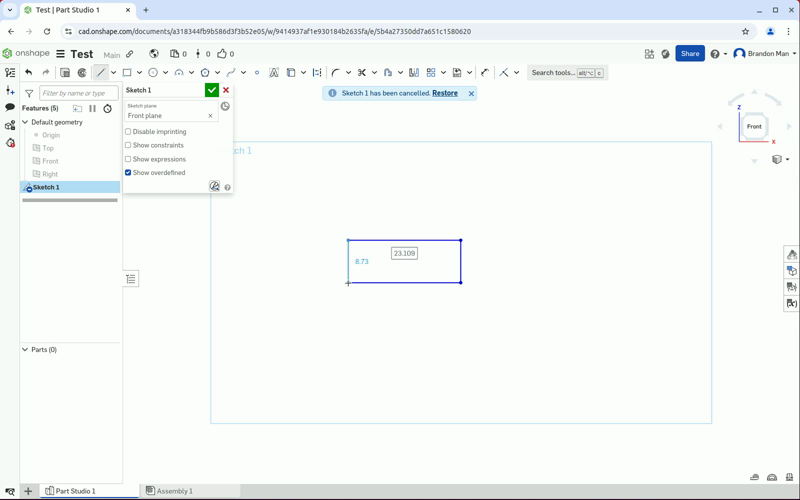
key(esc)
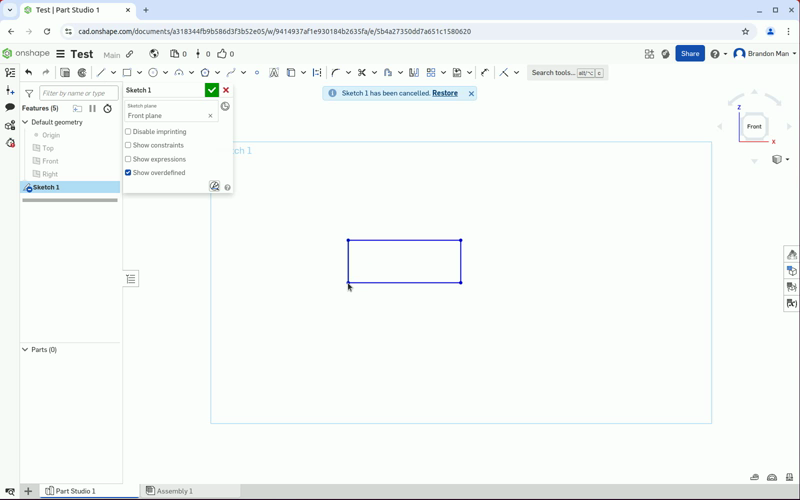
mouse_move(360, 253)
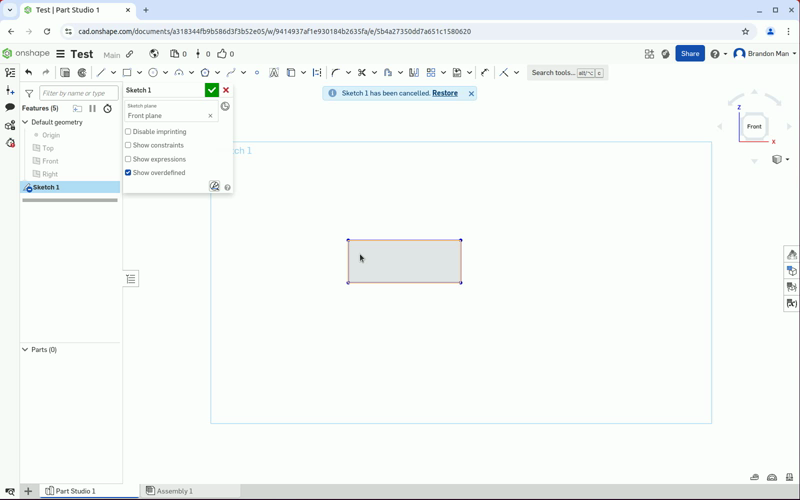
click(360, 253)
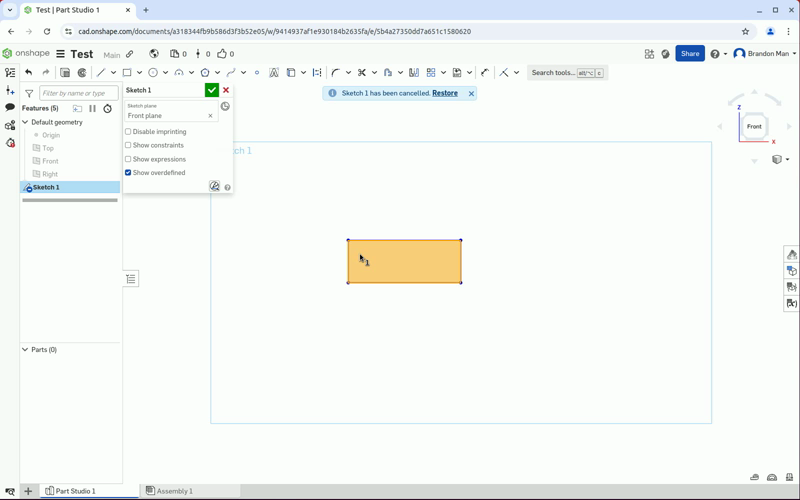
mouse_move(73, 352)
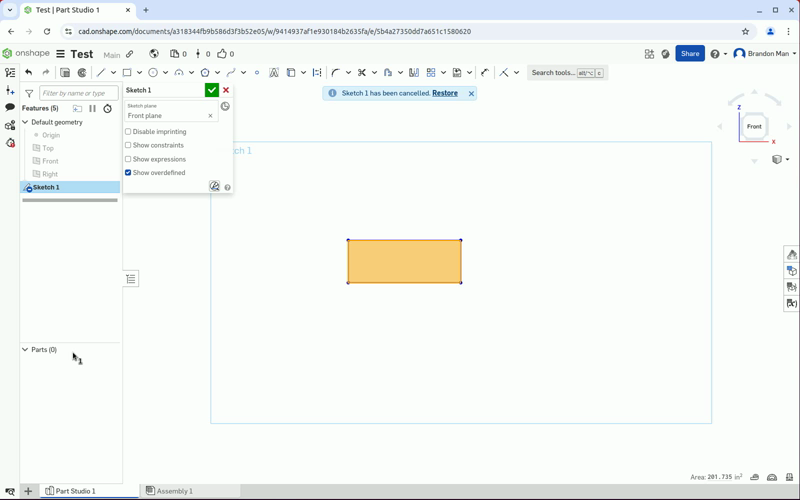
key(shift+y)
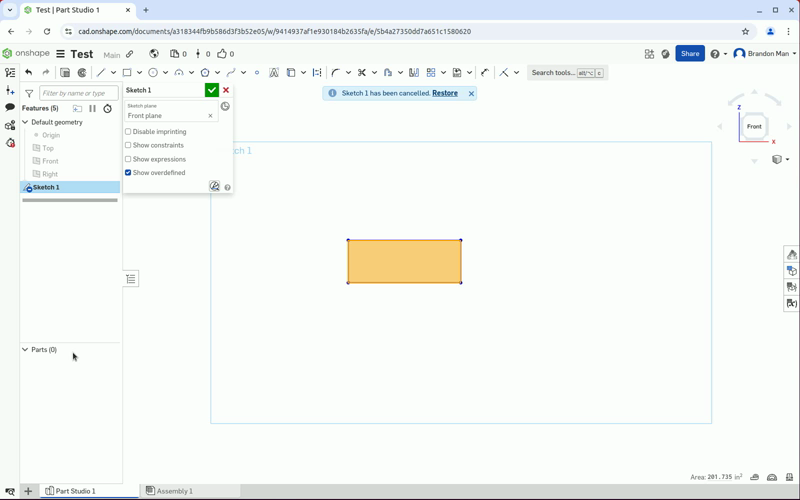
key(shift+e)
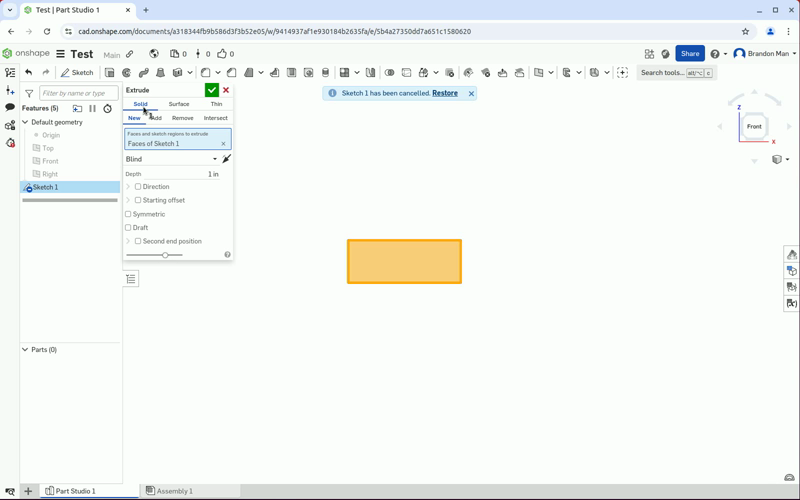
mouse_move(143, 106)
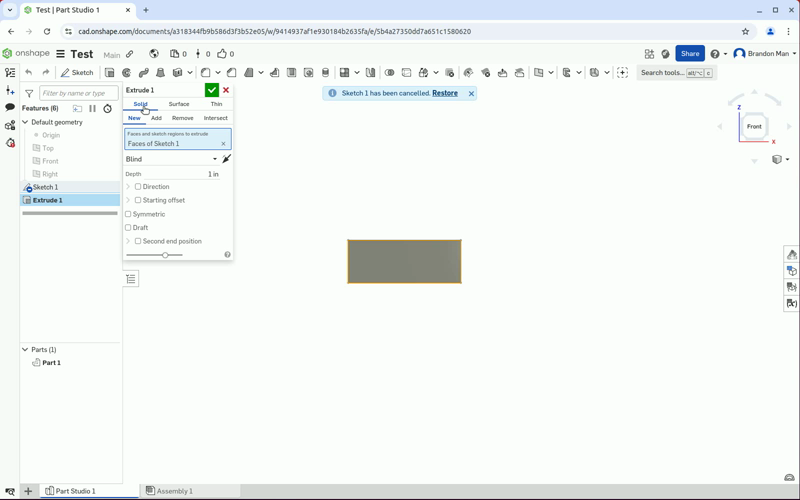
click(143, 106)
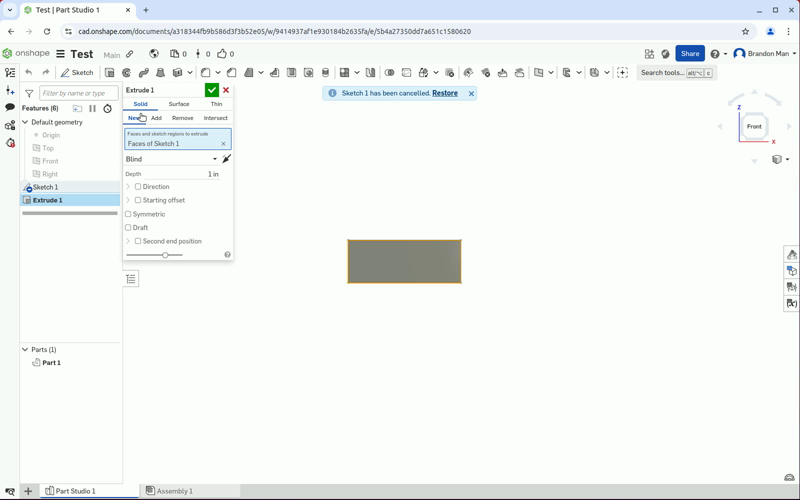
mouse_move(137, 120)
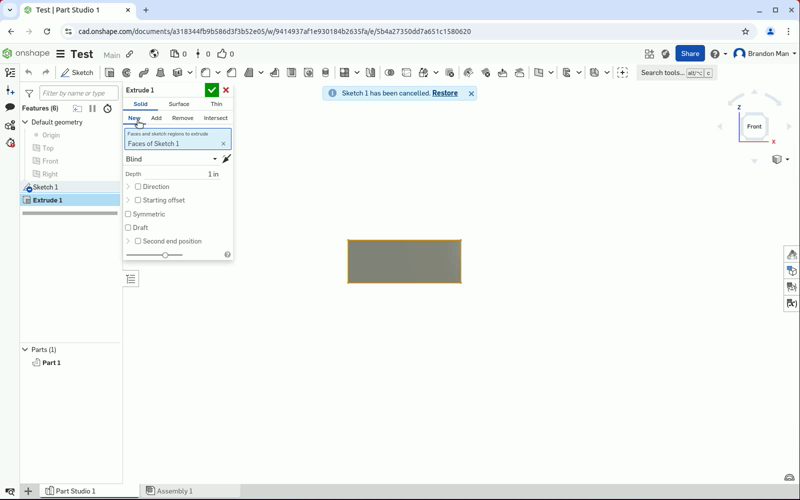
click(137, 120)
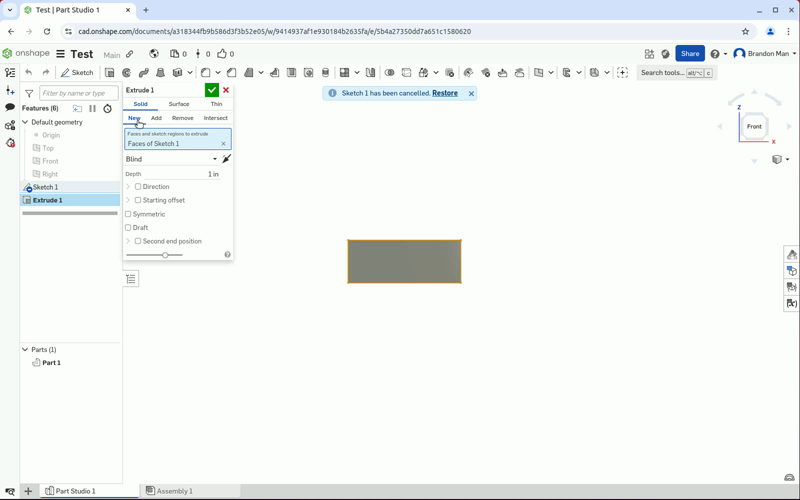
key(tab, 4)
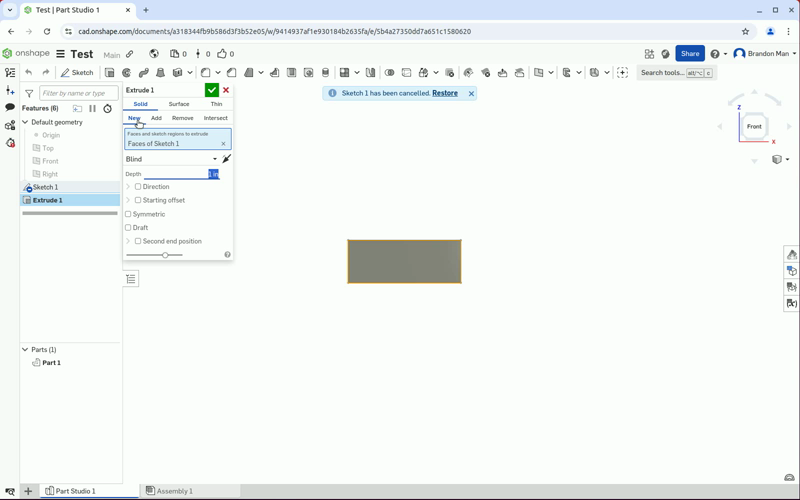
text(17.331)
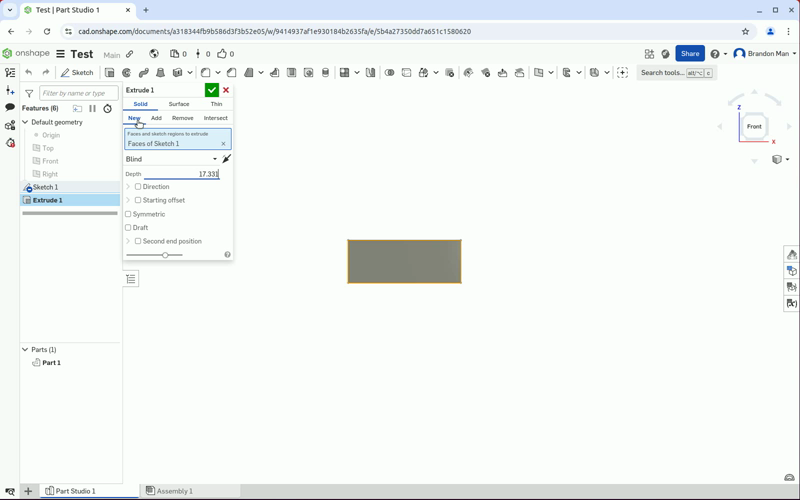
key(enter)
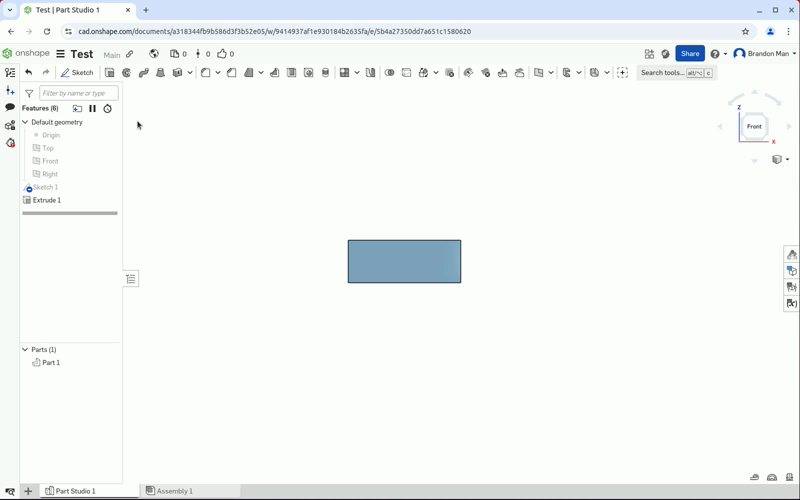
key(shift+h)
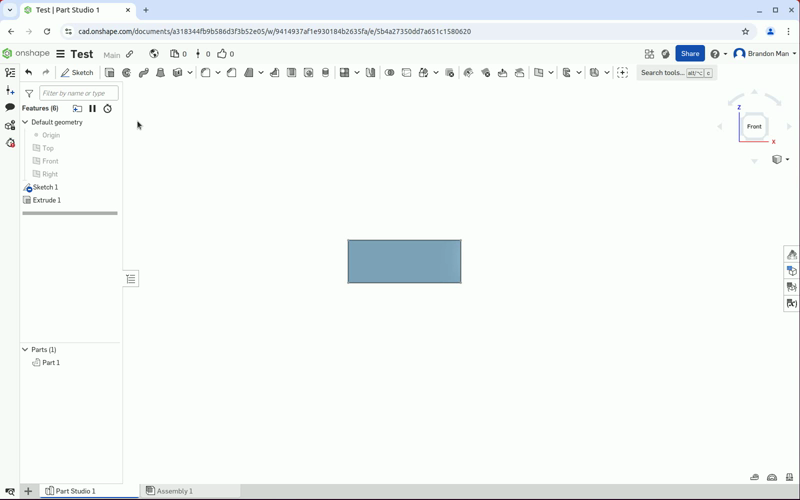
key(shift+h)
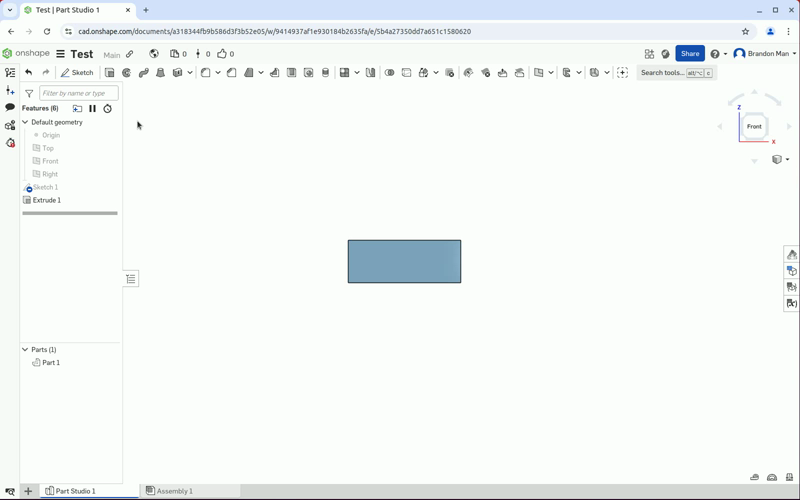
mouse_move(73, 189)
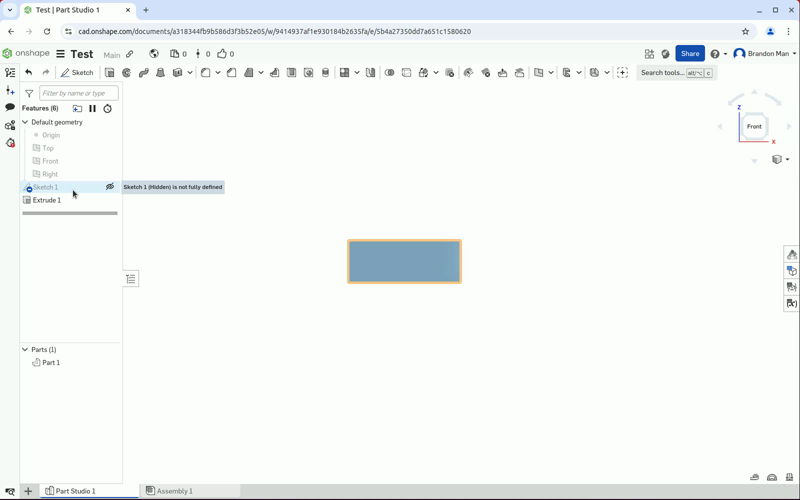
click(73, 189)
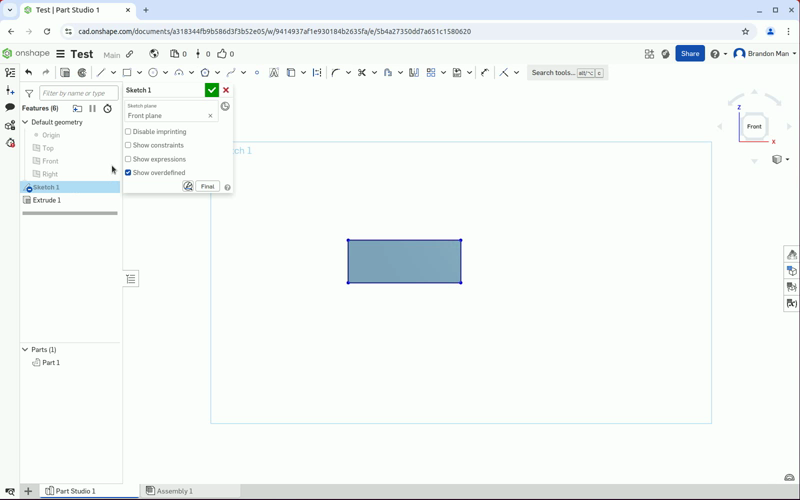
mouse_move(229, 92)
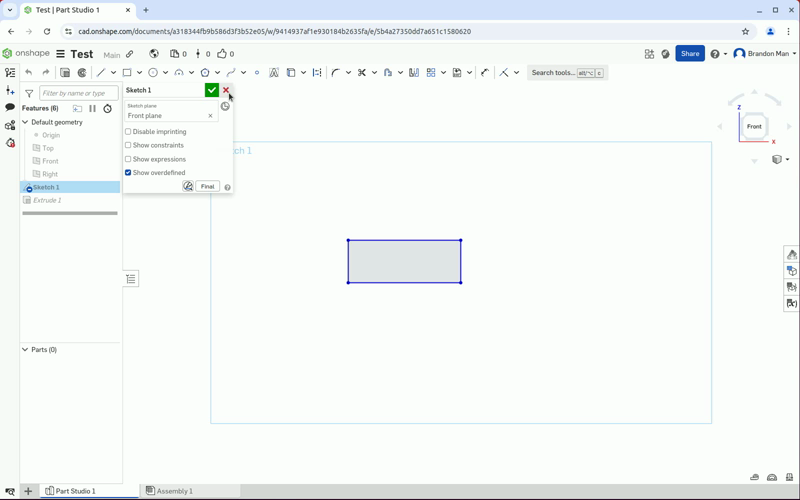
click(229, 92)
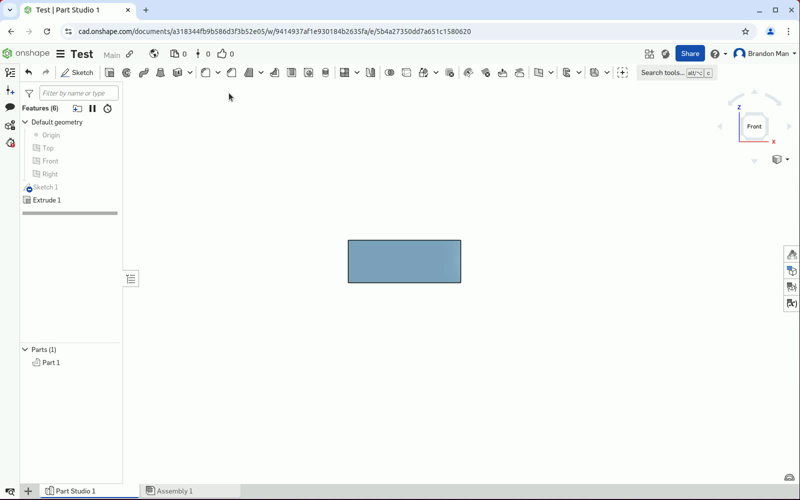
mouse_move(541, 75)
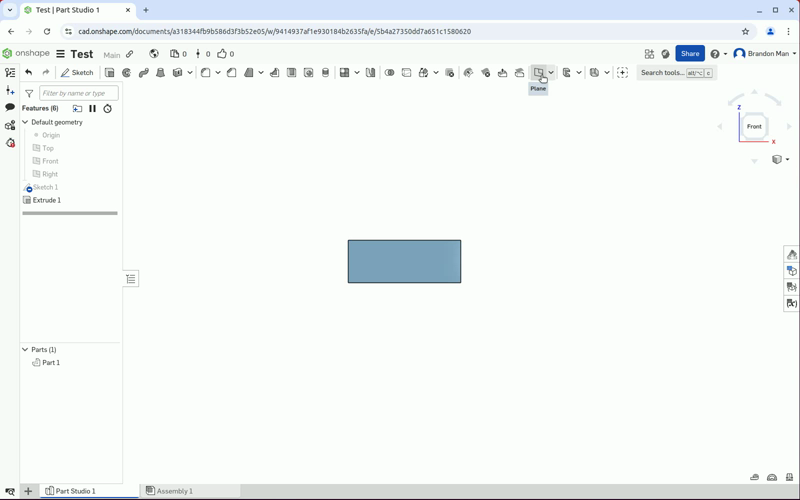
click(541, 75)
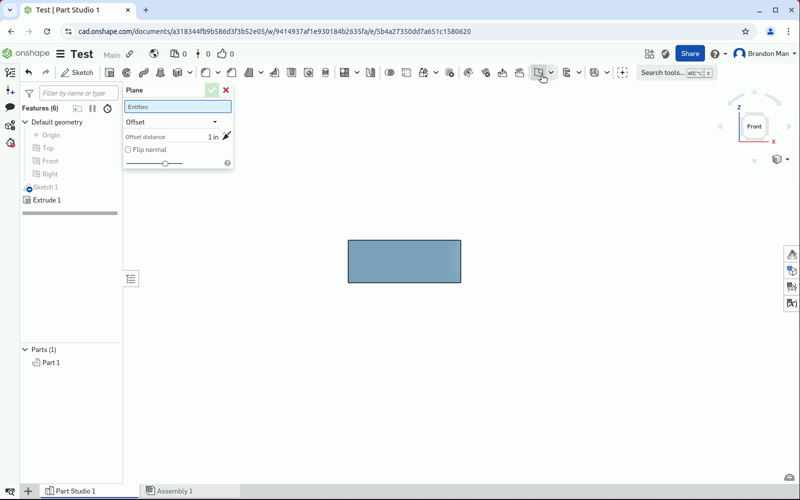
mouse_move(73, 163)
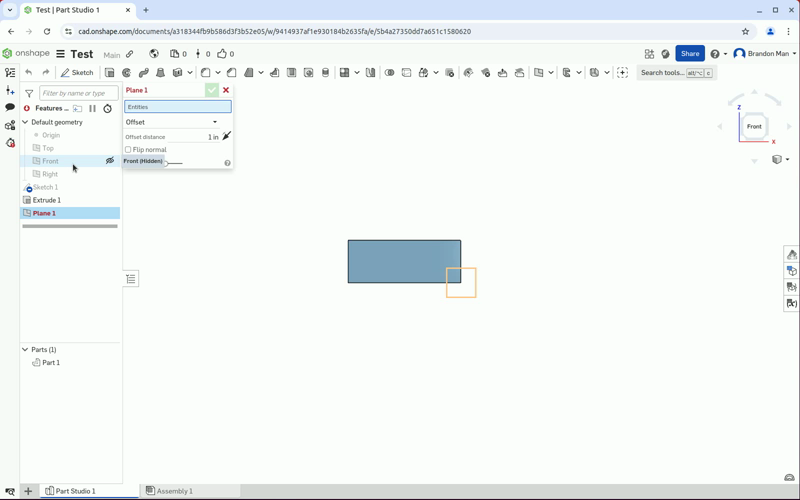
click(73, 163)
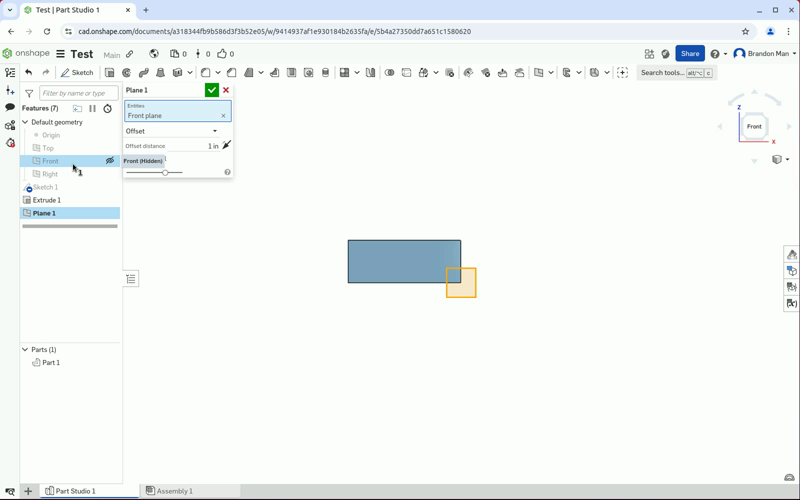
key(tab, 2)
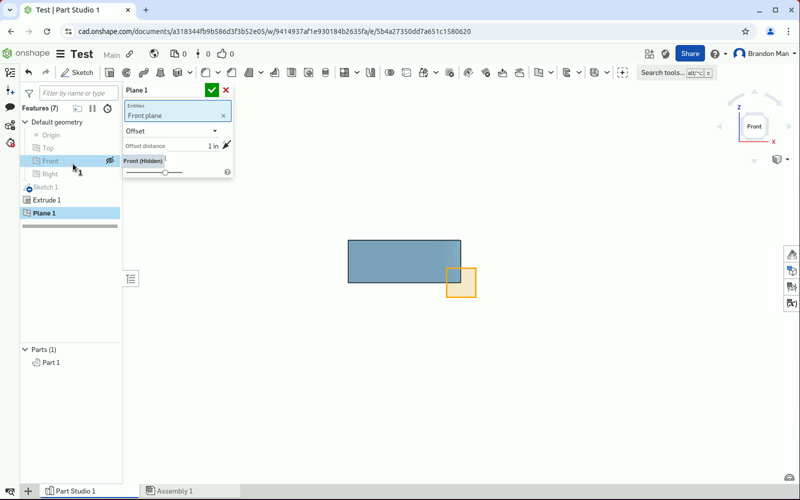
text(17.316)
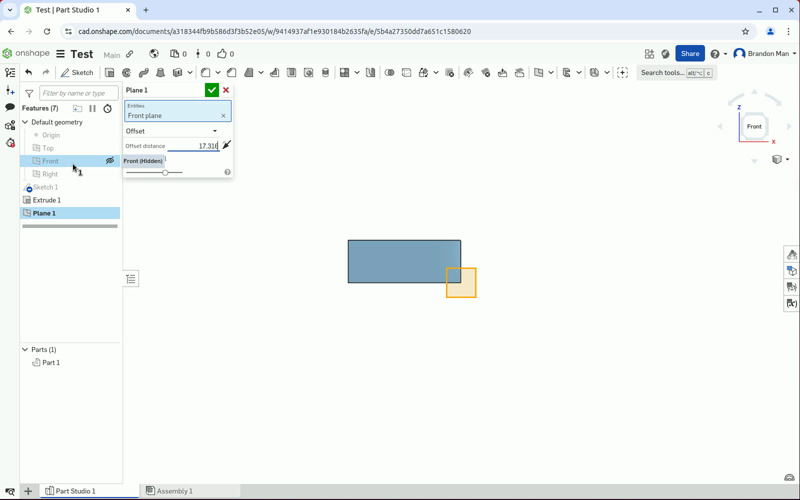
key(enter, 2)
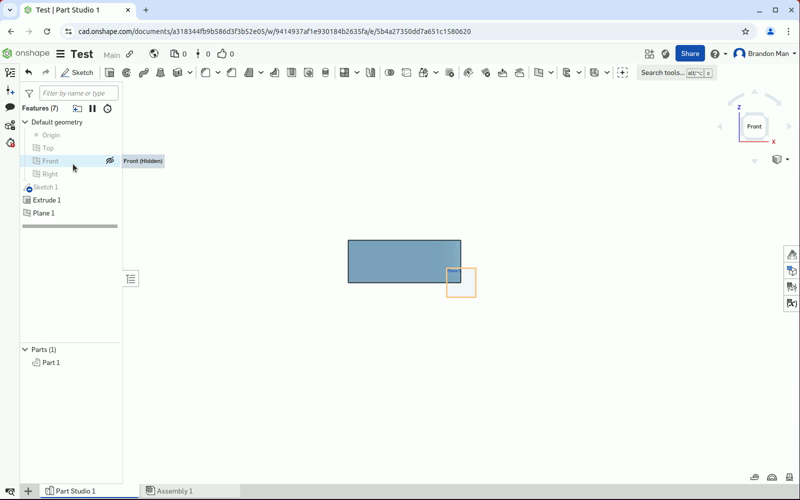
key(shift+s)
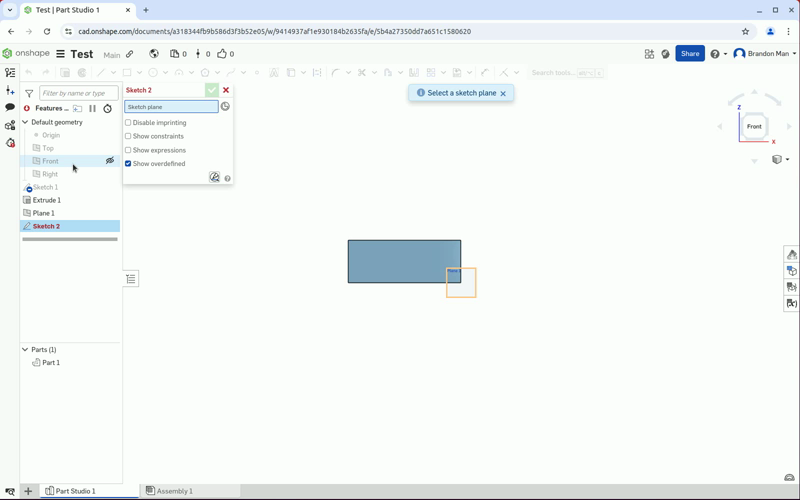
mouse_move(73, 215)
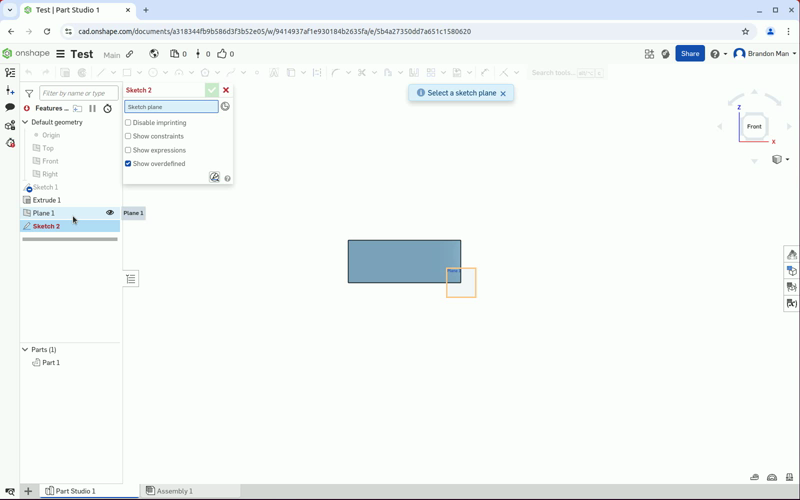
click(73, 215)
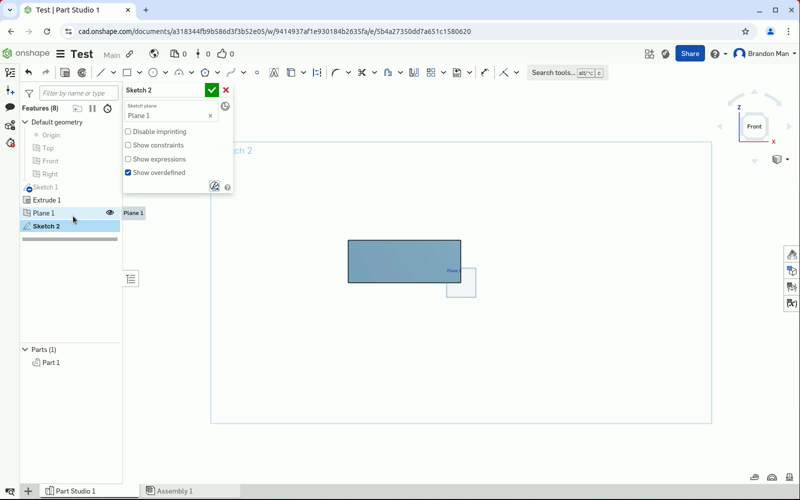
mouse_move(73, 352)
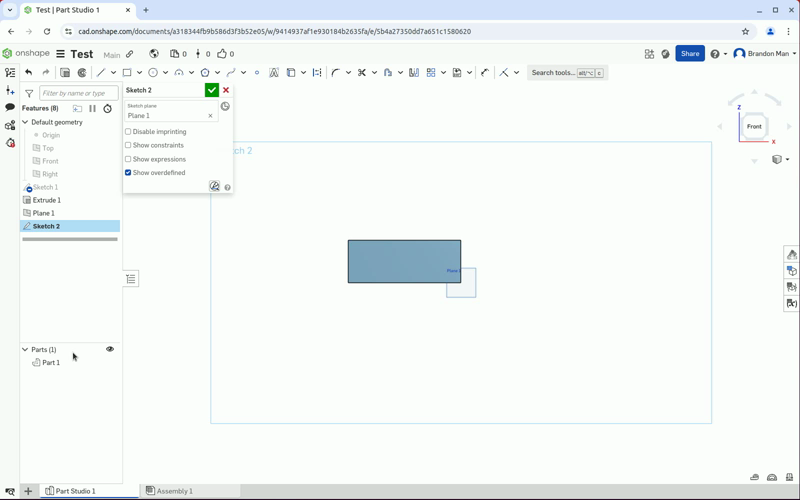
key(y)
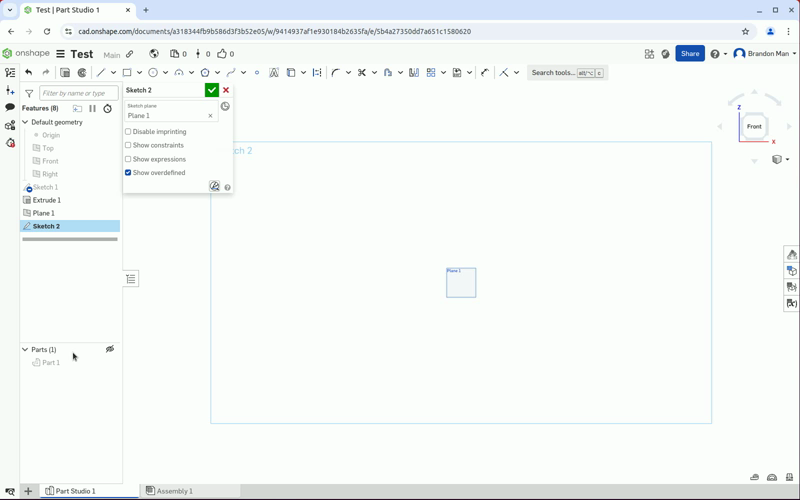
key(l)
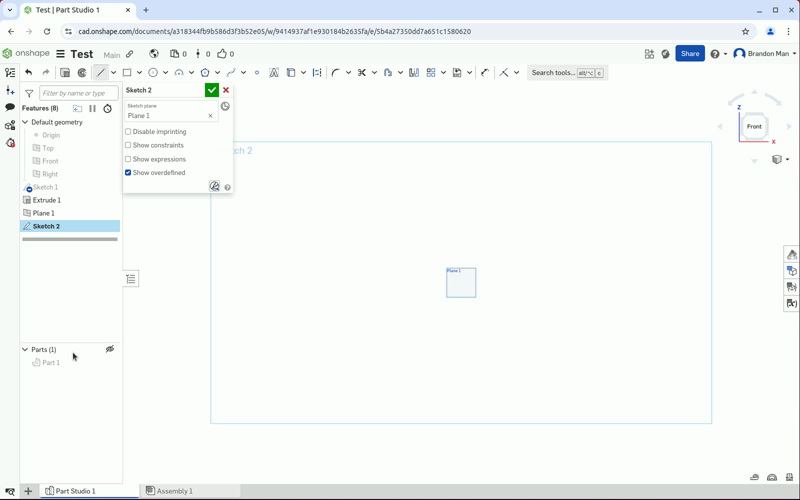
key_down(shift)
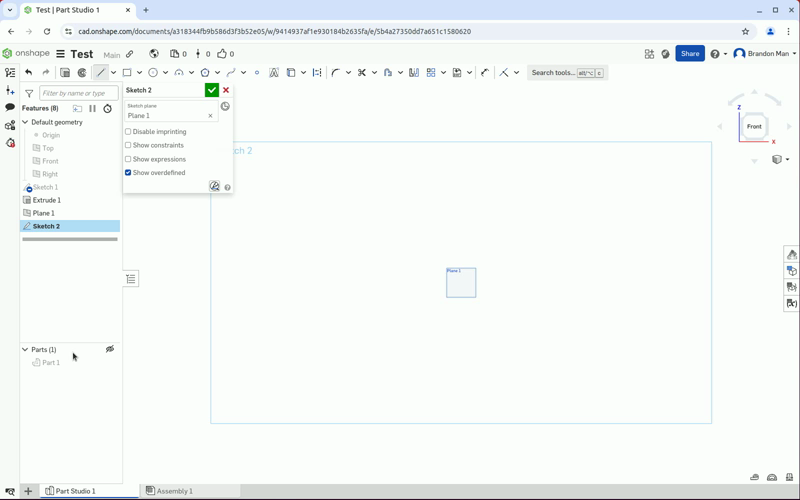
mouse_move(348, 282)
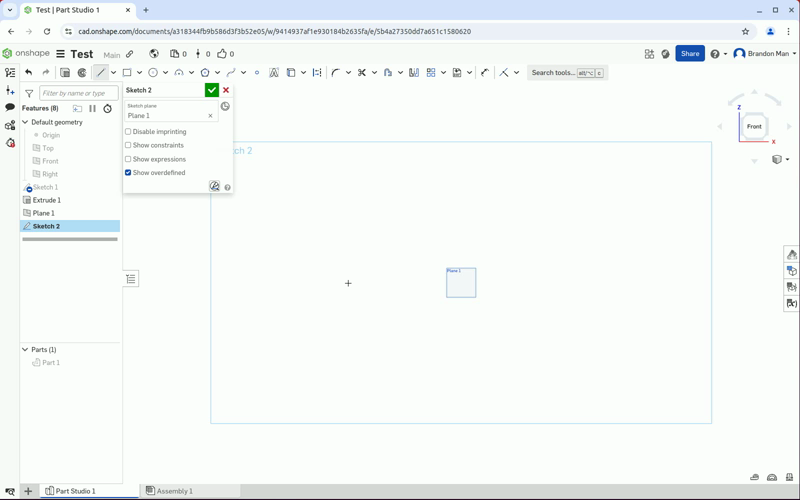
click(348, 282)
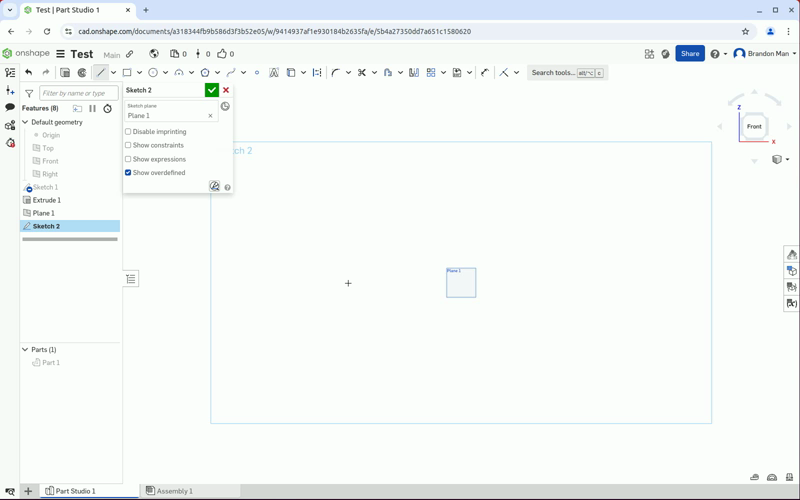
key_up(shift)
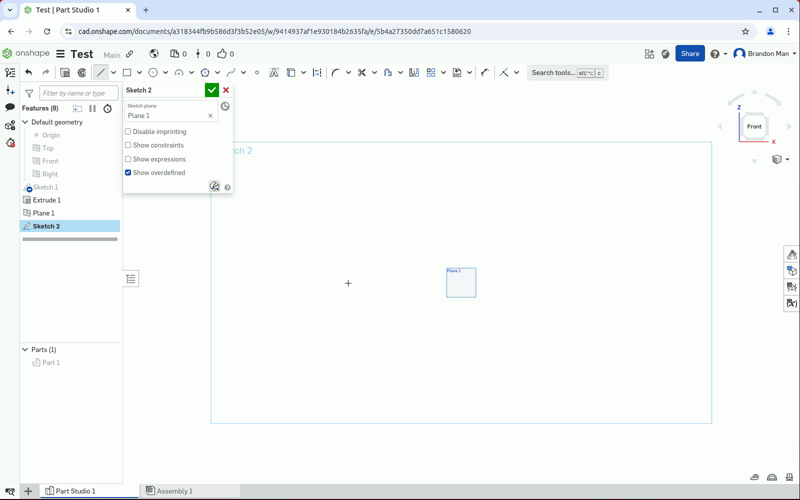
key_down(shift)
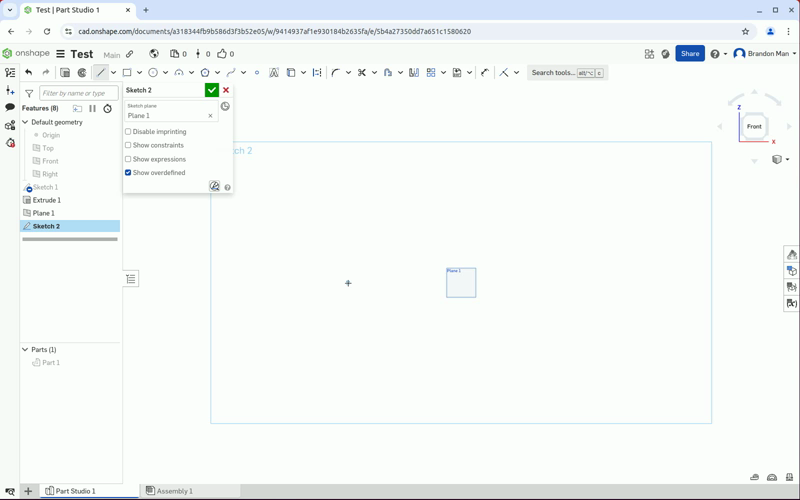
mouse_move(378, 282)
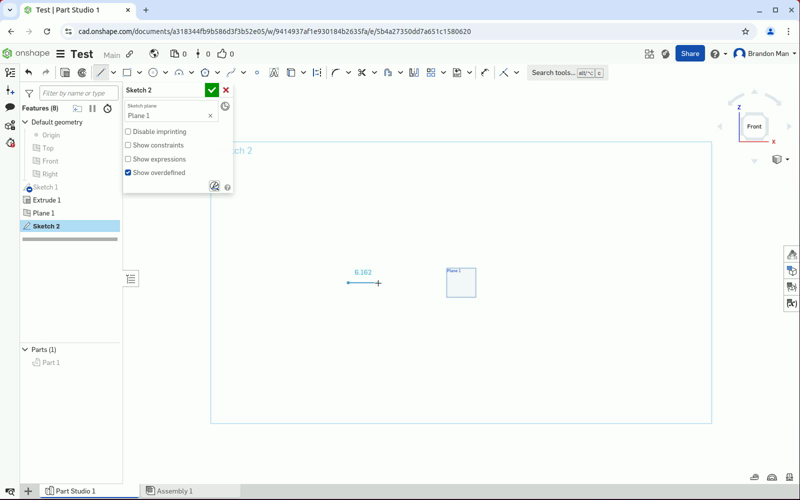
mouse_move(391, 282)
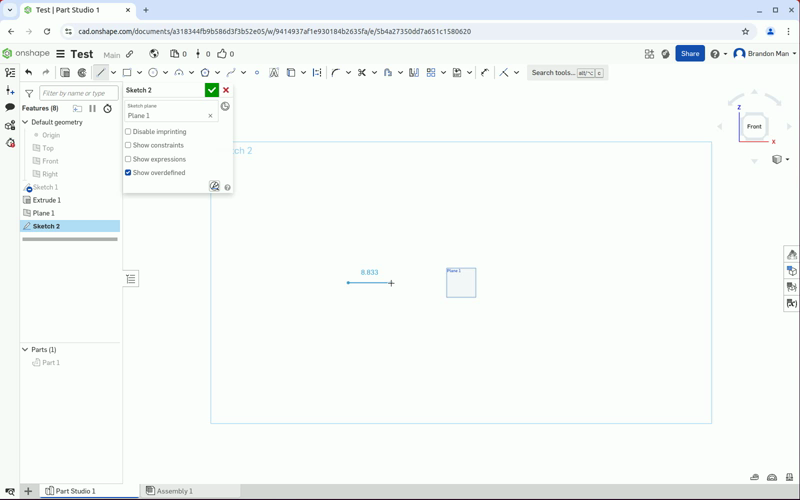
click(391, 282)
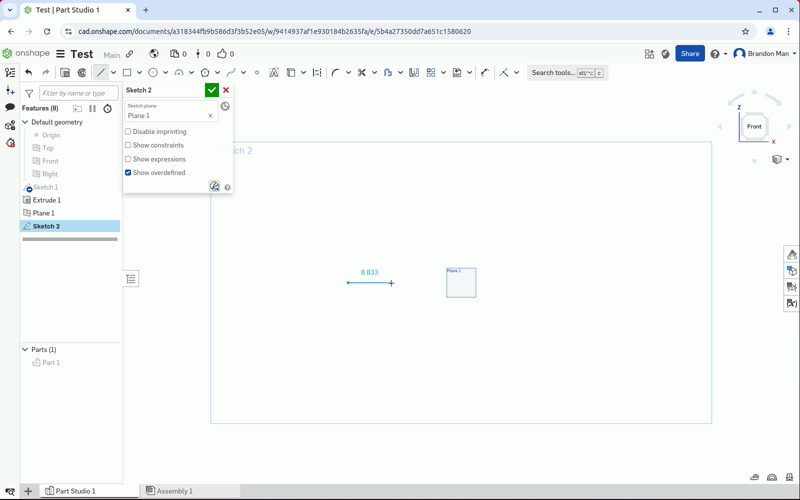
key_up(shift)
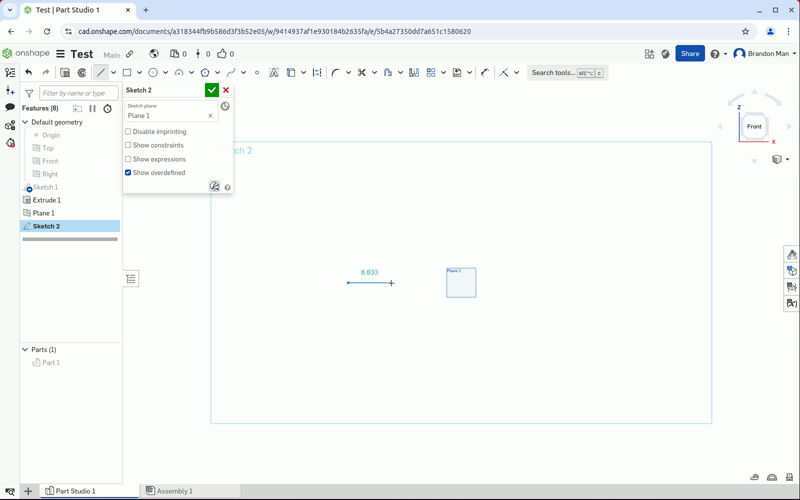
key_down(shift)
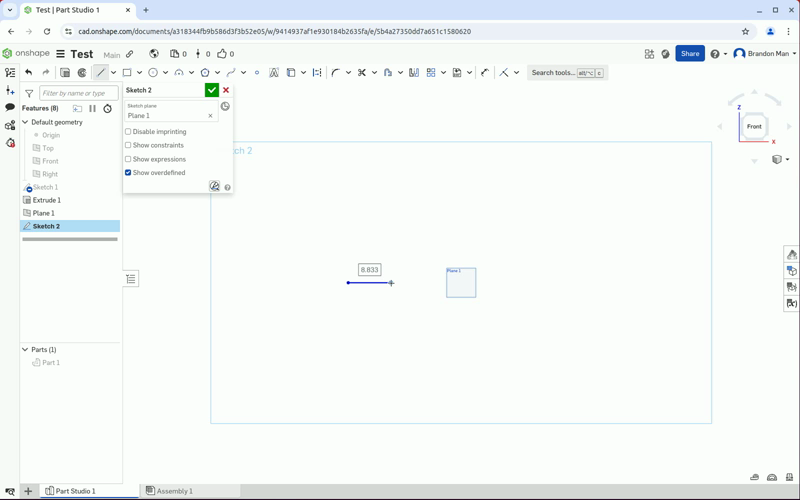
mouse_move(421, 282)
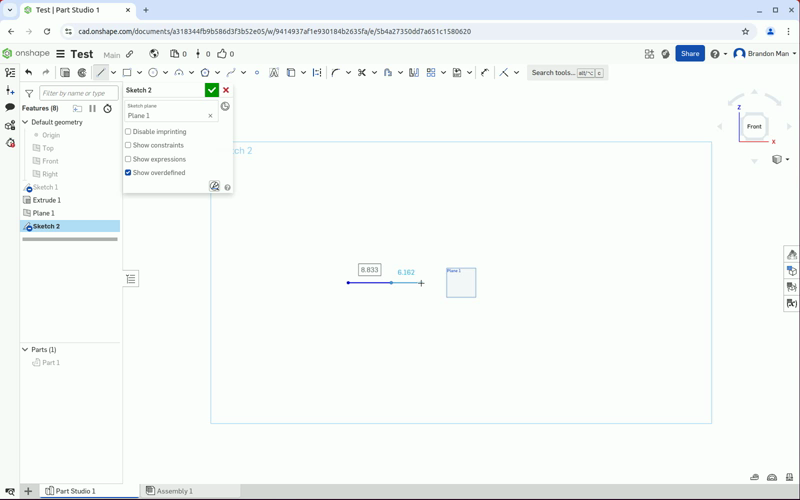
mouse_move(391, 261)
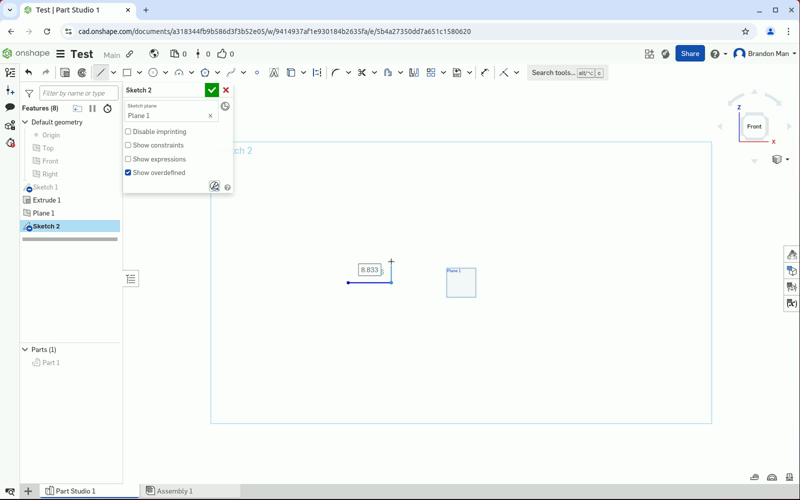
click(391, 261)
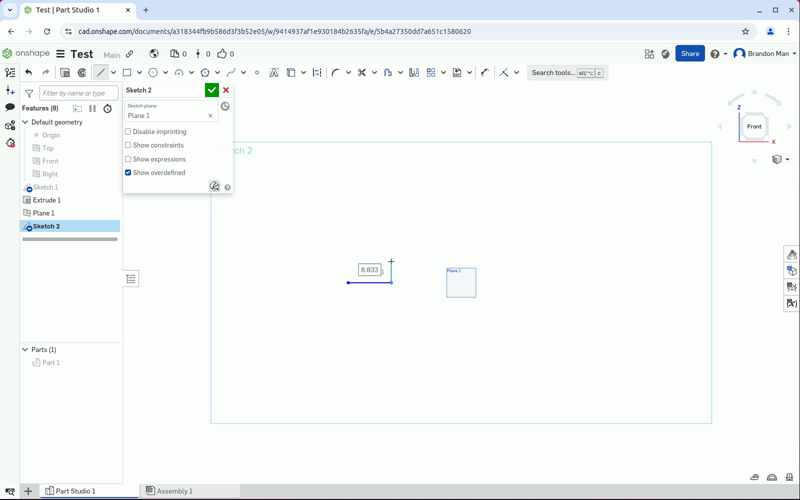
key_up(shift)
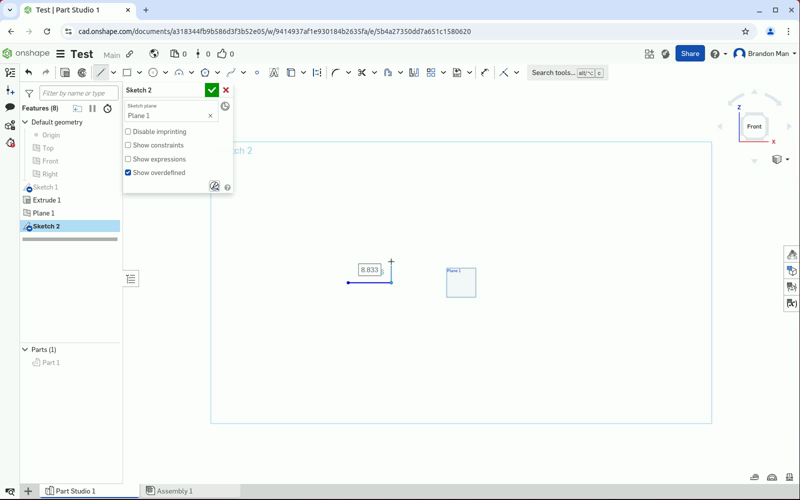
key_down(shift)
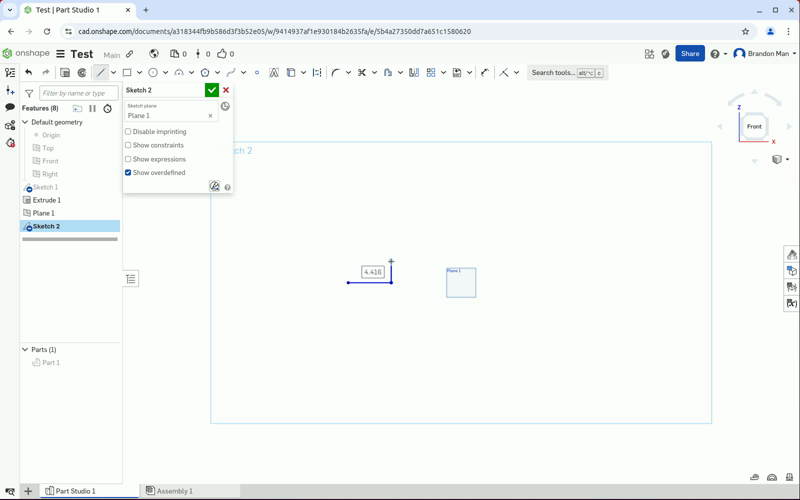
mouse_move(421, 261)
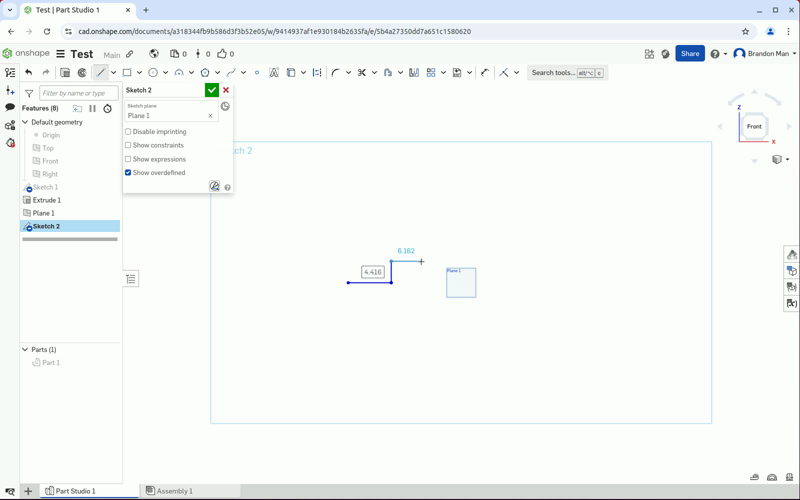
mouse_move(348, 261)
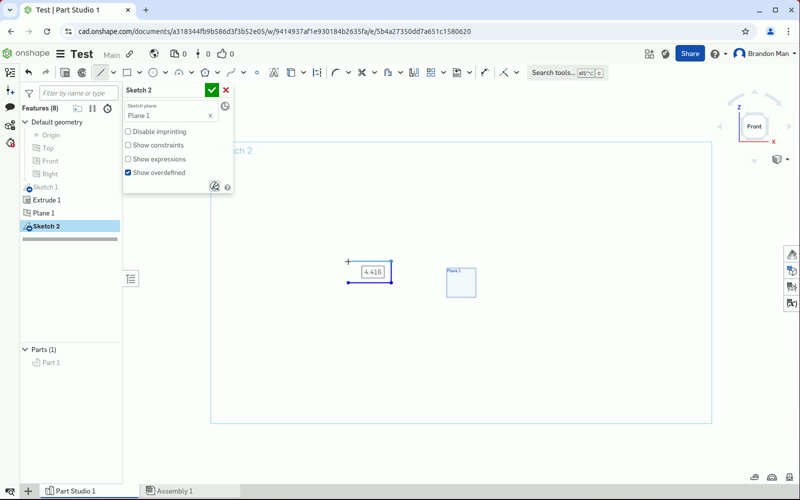
click(348, 261)
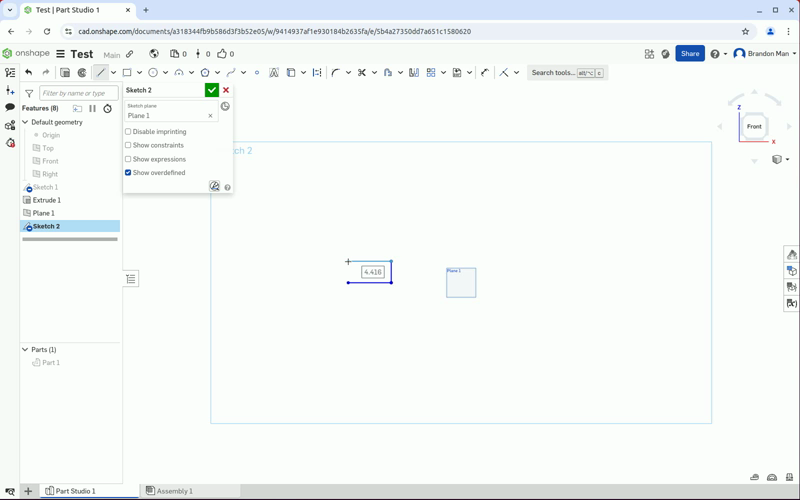
key_up(shift)
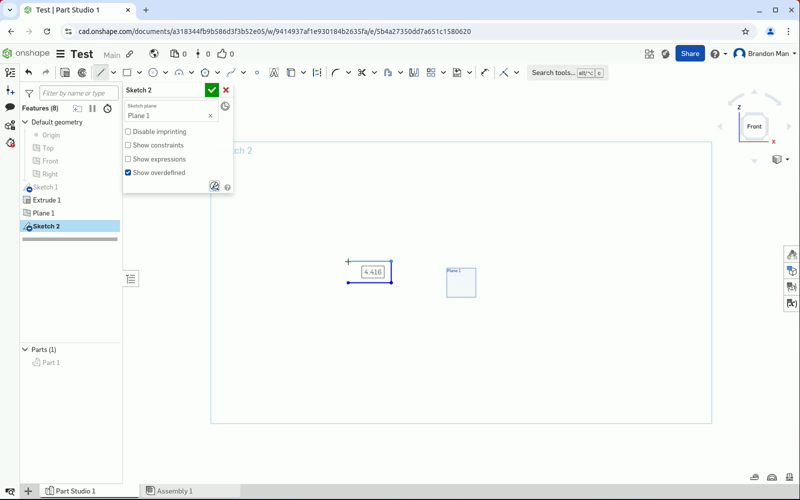
mouse_move(378, 261)
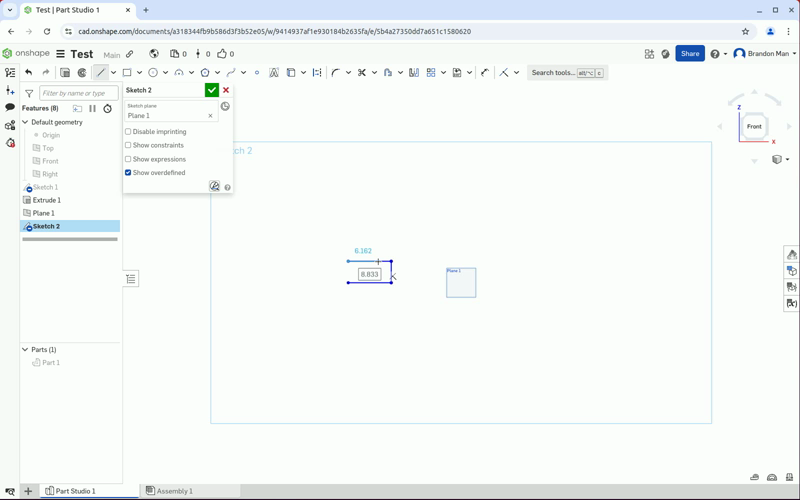
key_down(shift)
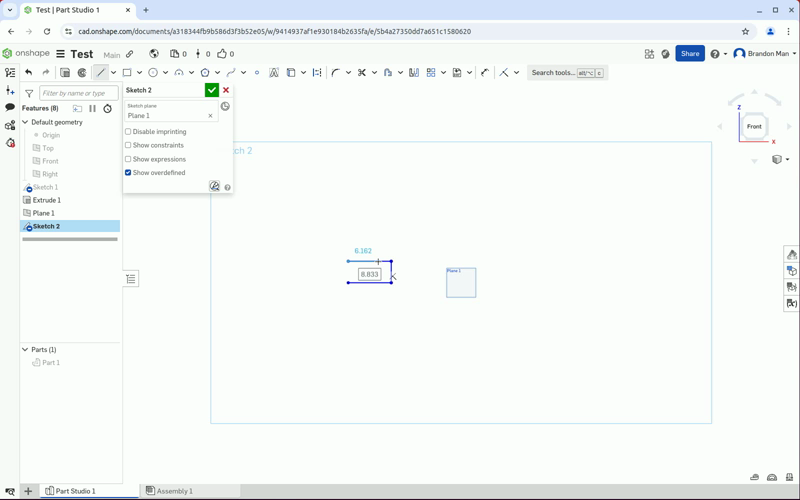
mouse_move(348, 282)
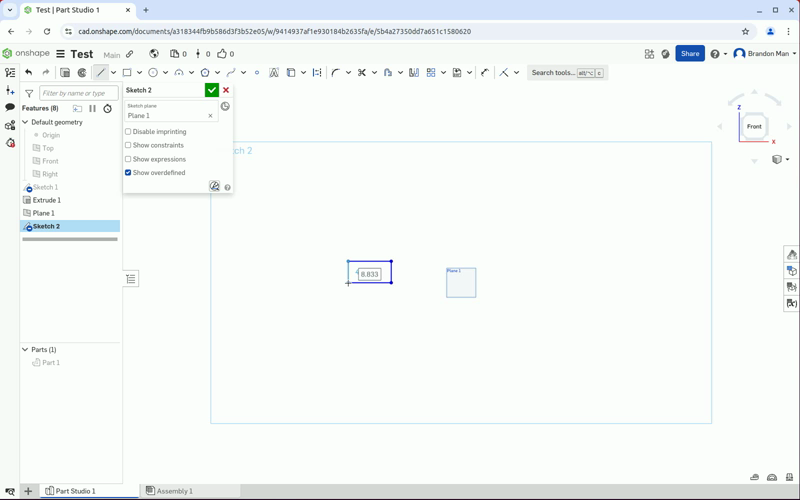
key_up(shift)
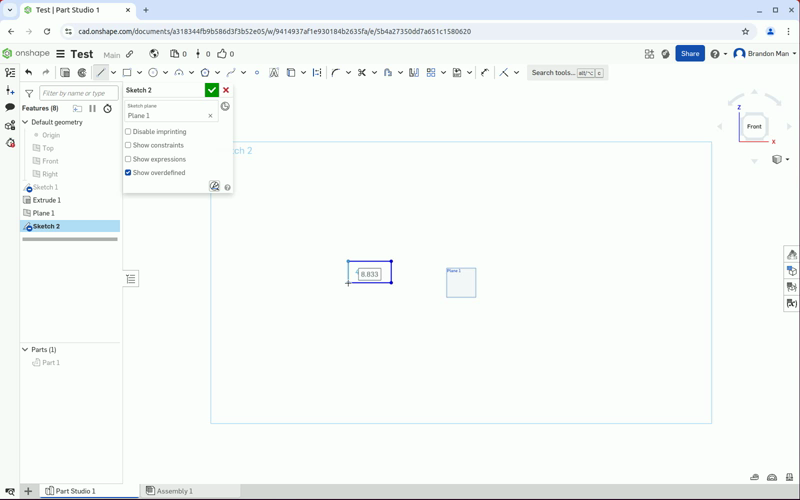
click(348, 282)
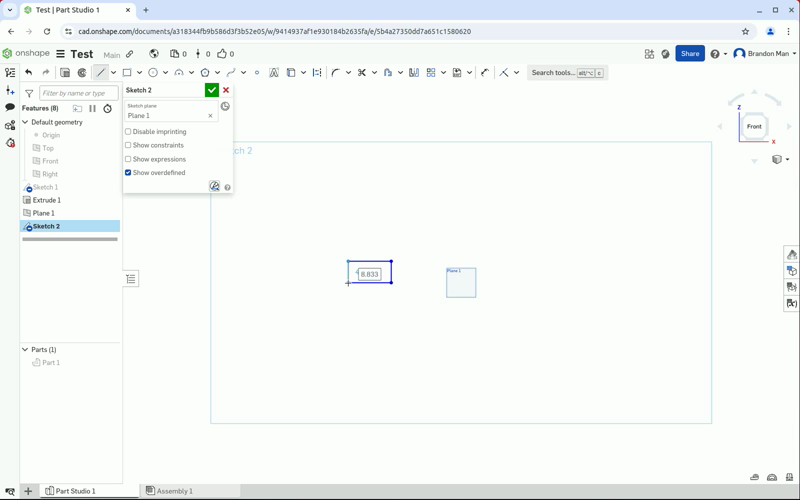
key(esc)
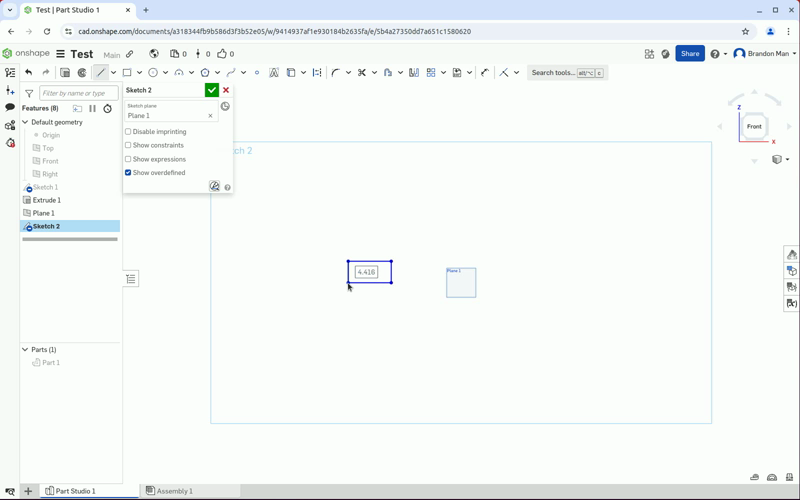
mouse_move(366, 266)
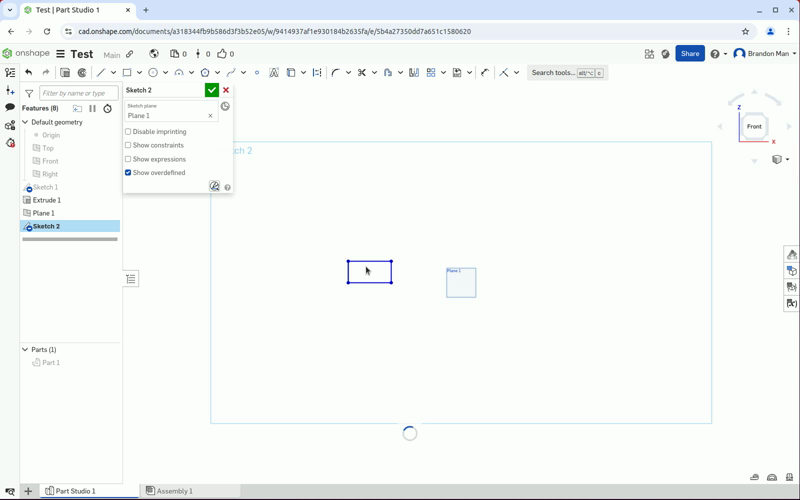
scroll(6)
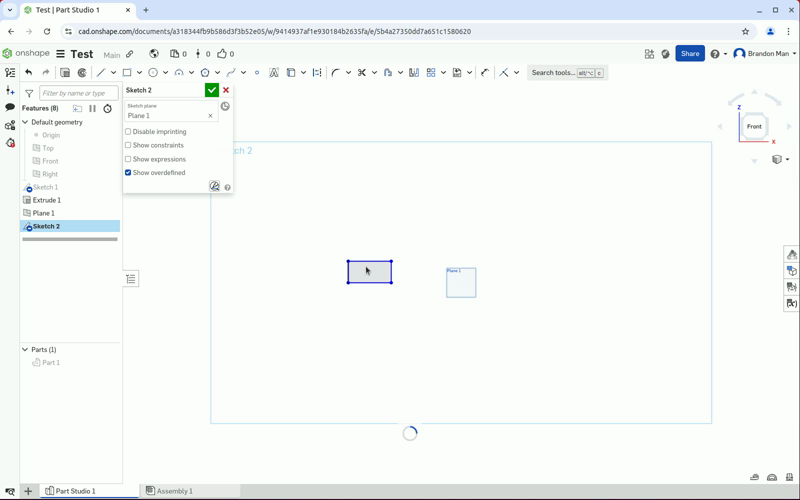
scroll(6)
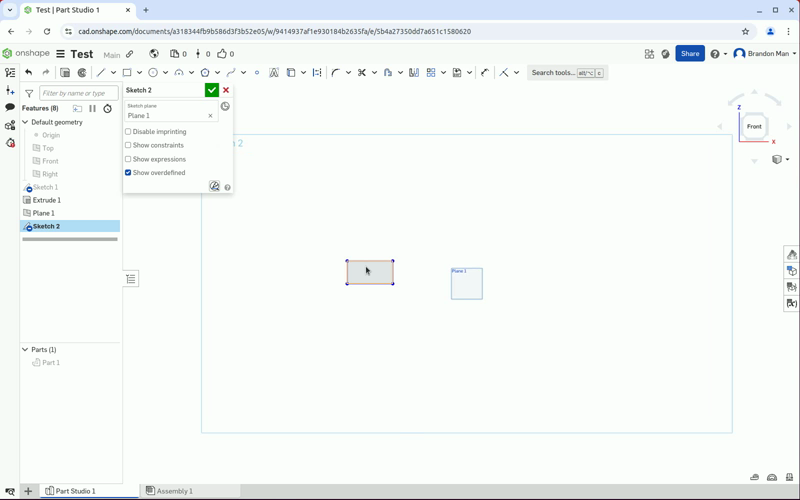
scroll(6)
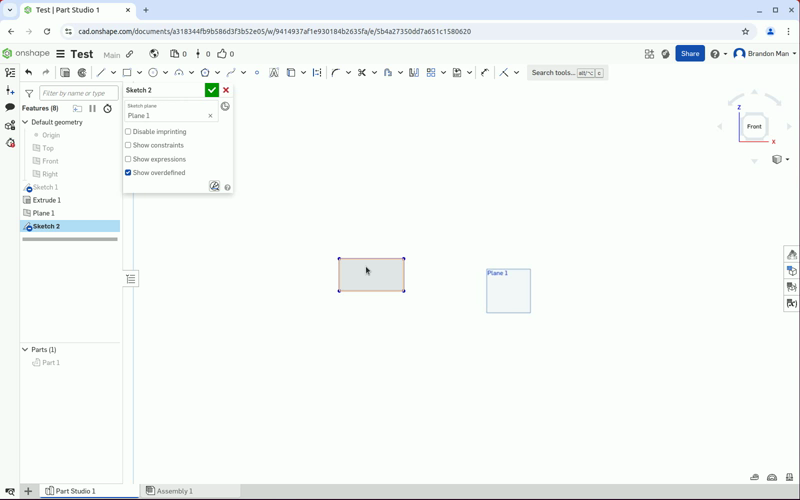
scroll(6)
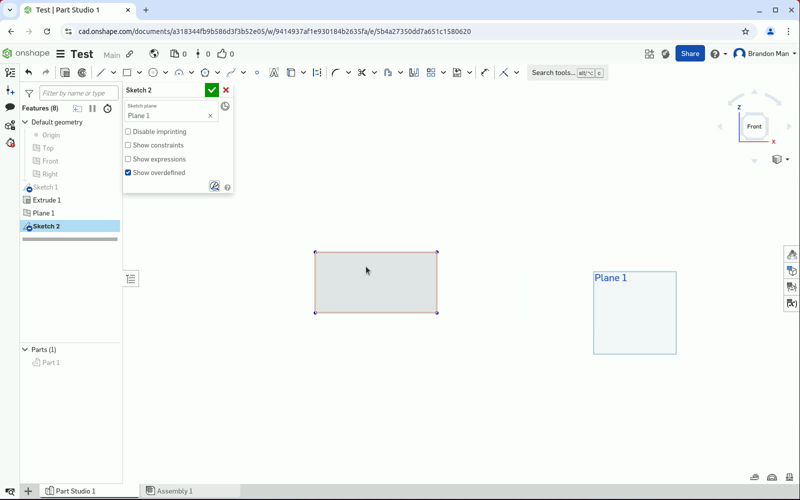
scroll(6)
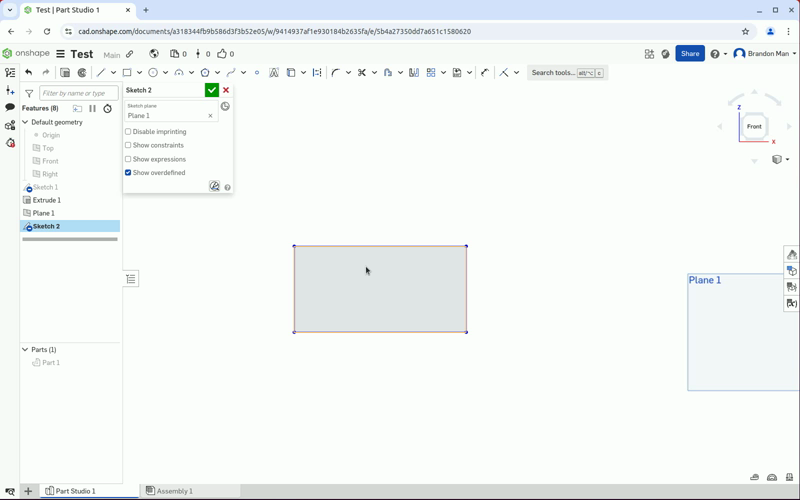
scroll(6)
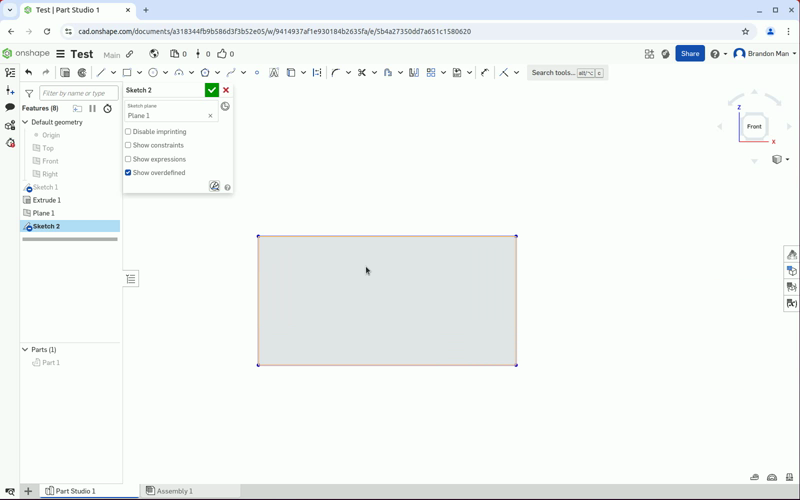
scroll(6)
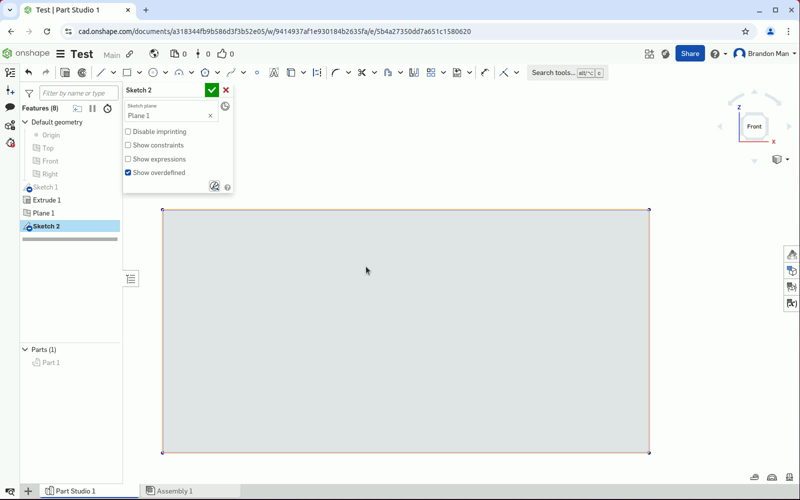
click(366, 266)
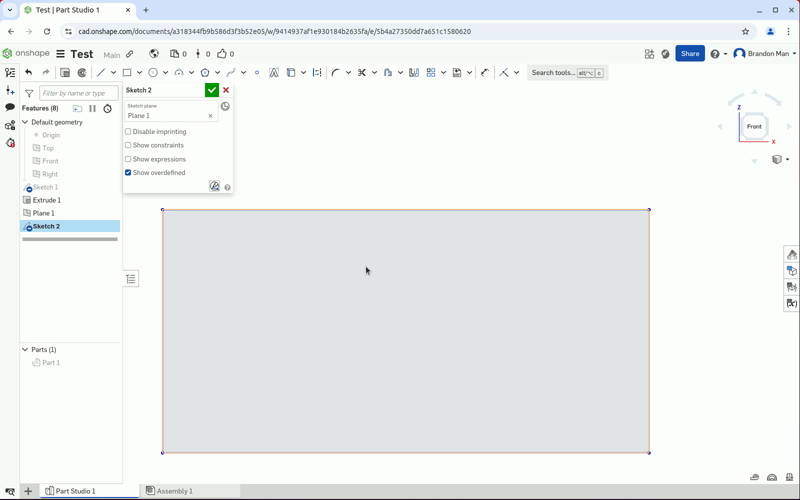
scroll(-6)
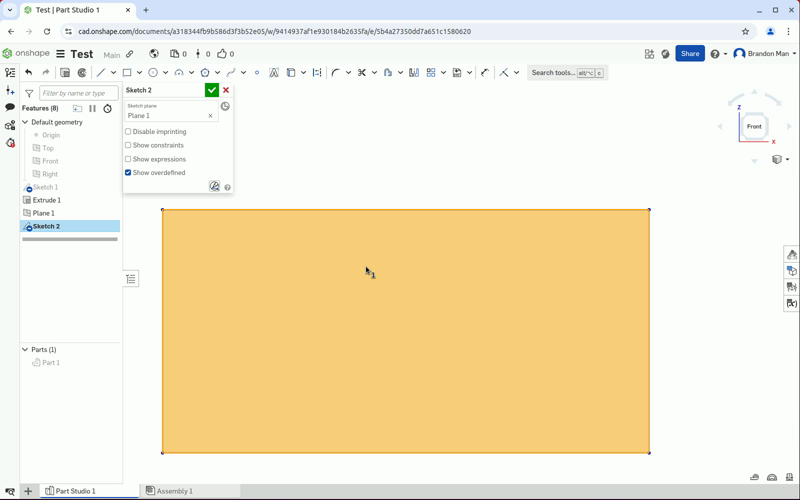
scroll(-6)
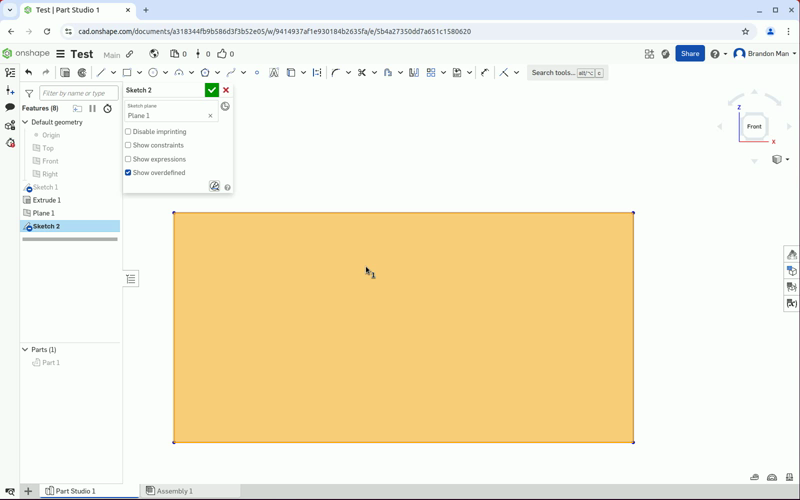
scroll(-6)
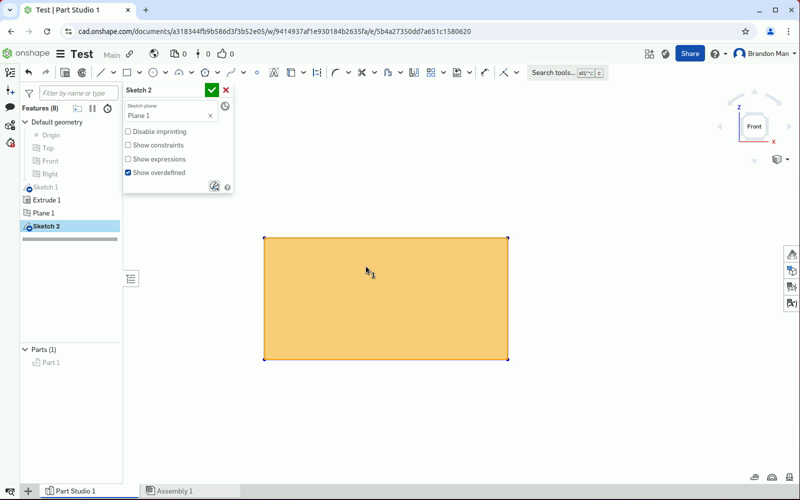
scroll(-6)
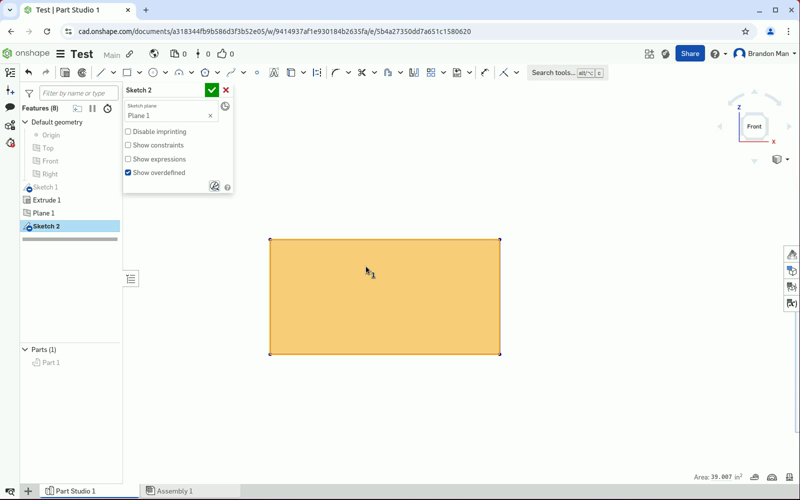
scroll(-6)
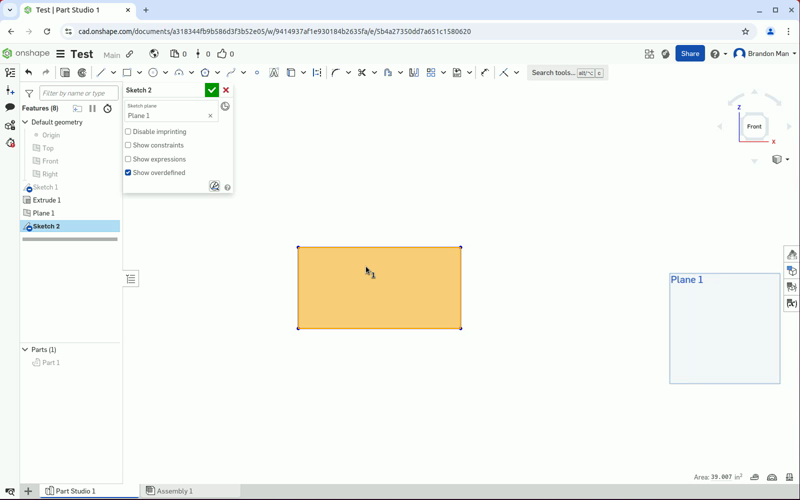
scroll(-6)
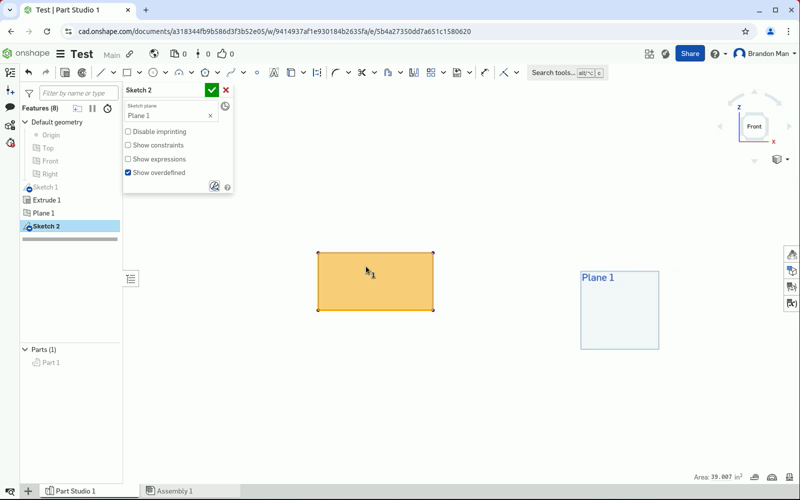
scroll(-6)
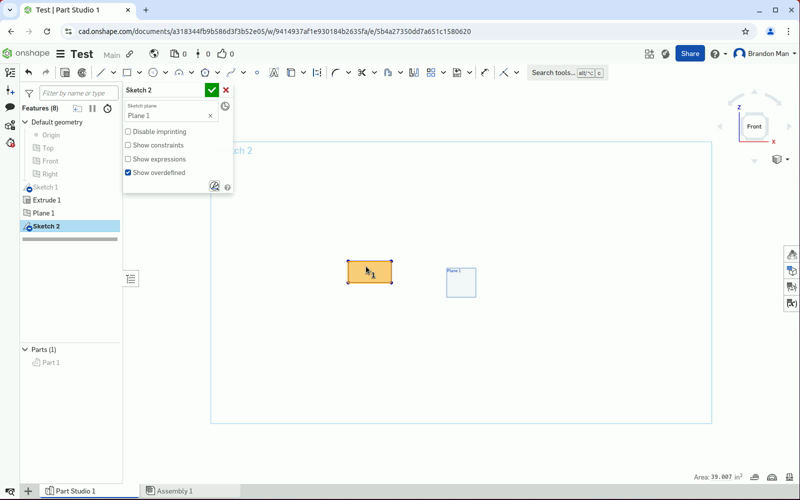
mouse_move(73, 352)
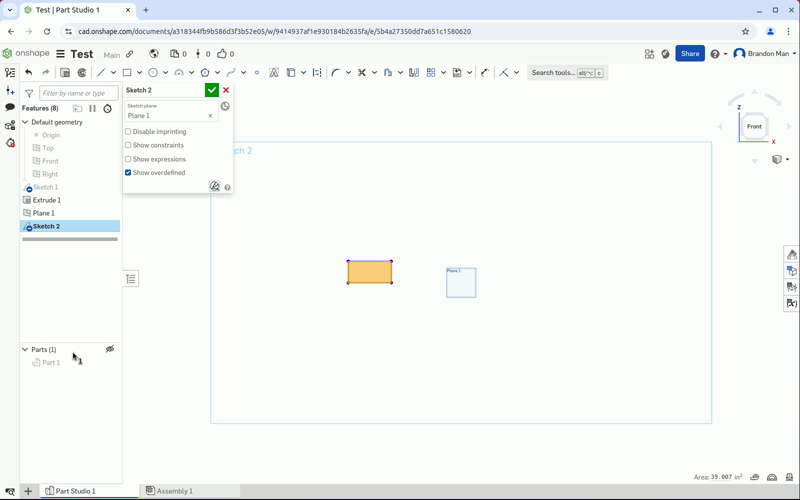
key(shift+y)
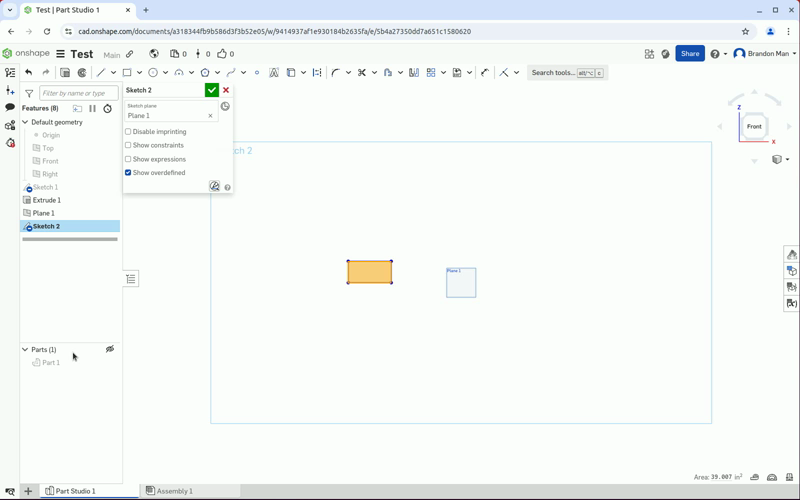
key(shift+e)
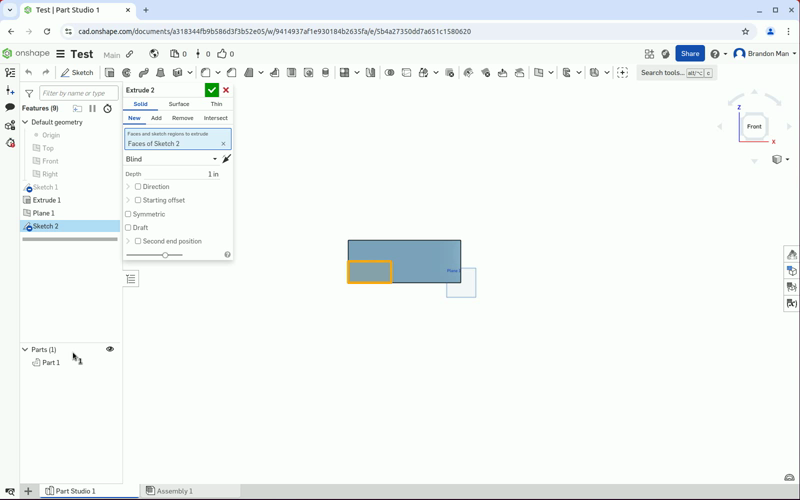
mouse_move(143, 106)
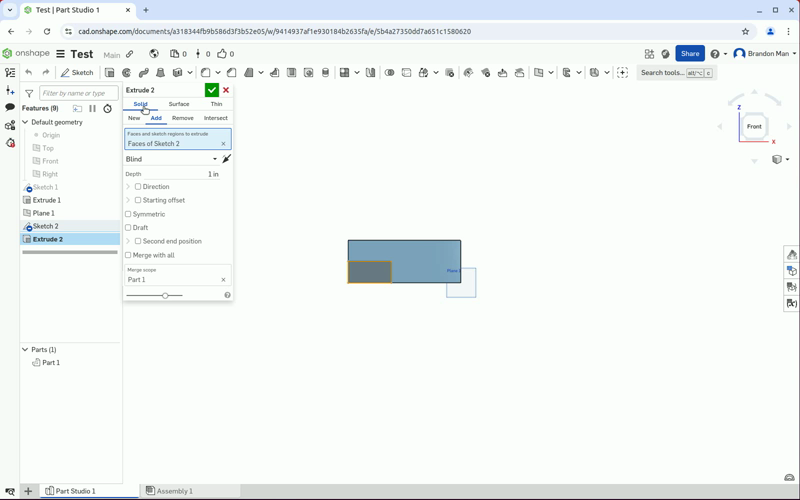
click(143, 106)
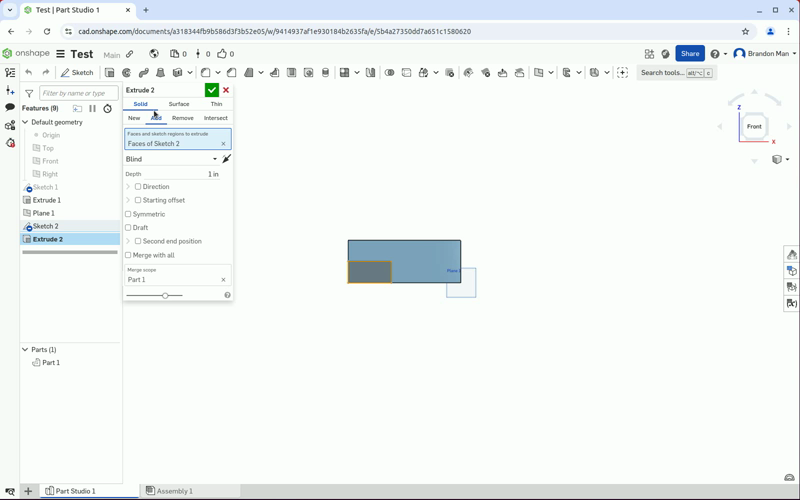
mouse_move(186, 120)
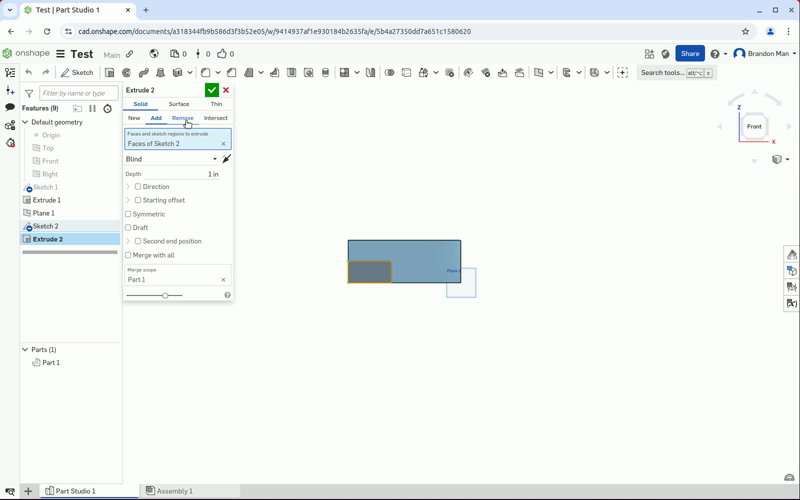
click(186, 120)
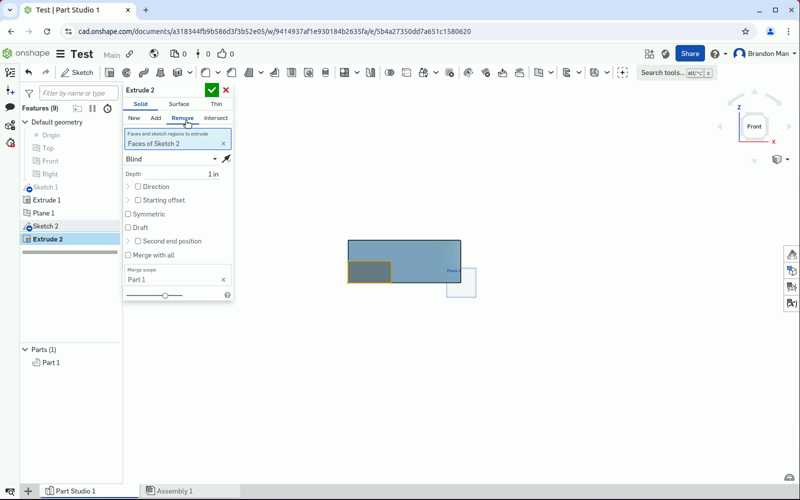
key(tab, 4)
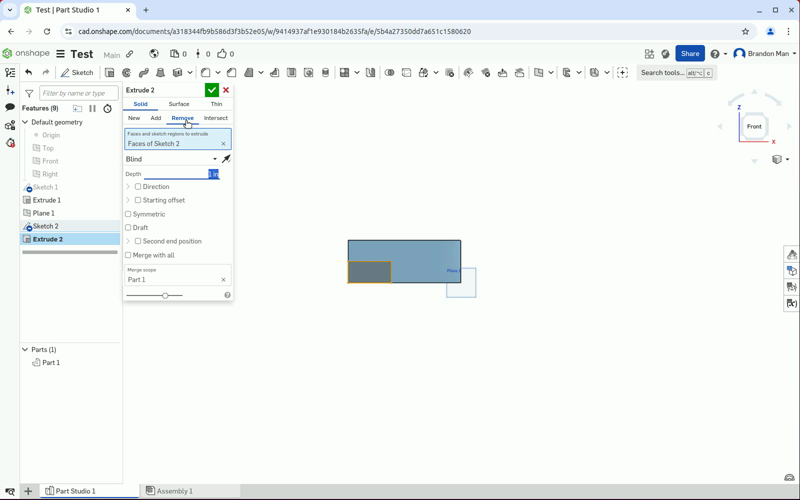
text(8.666)
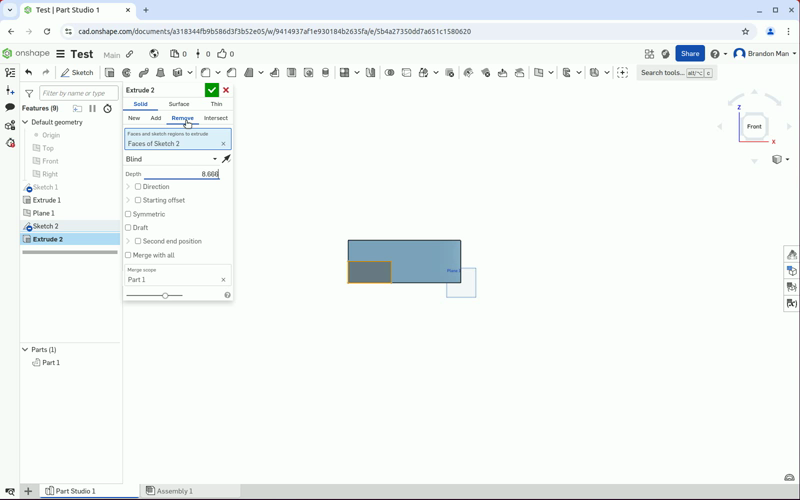
key(tab, 6)
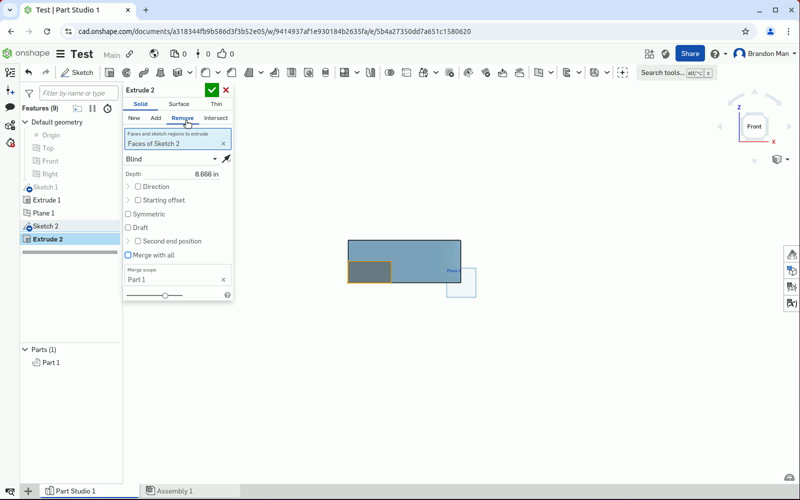
key(space)
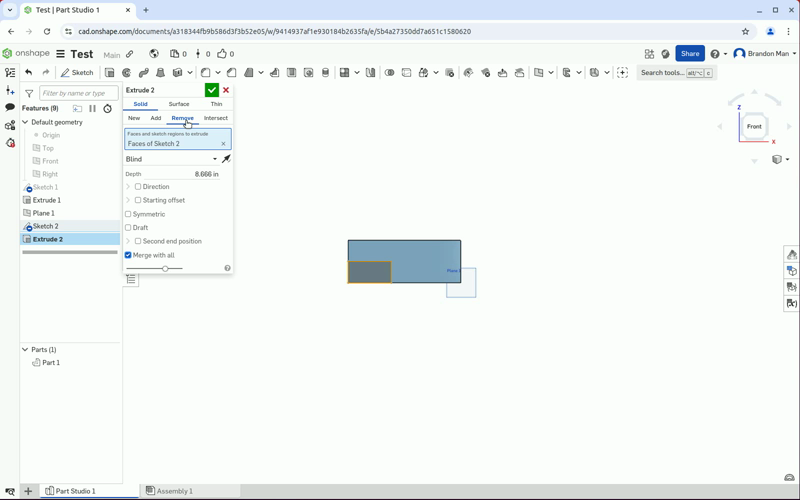
key(enter)
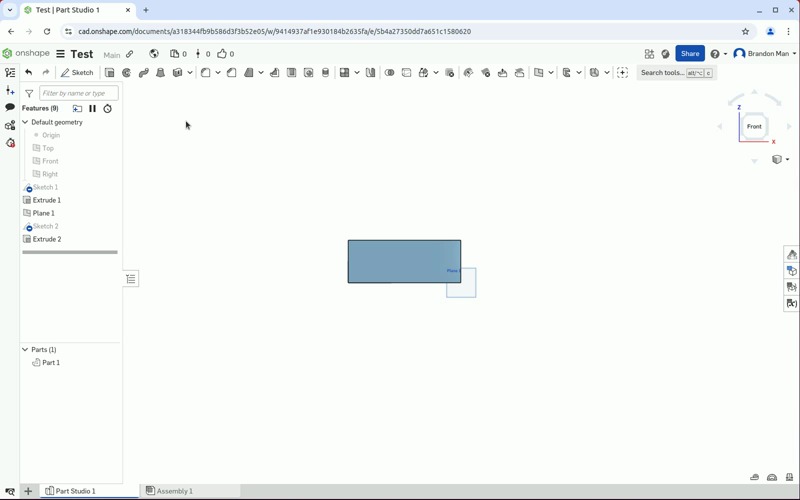
key(shift+h)
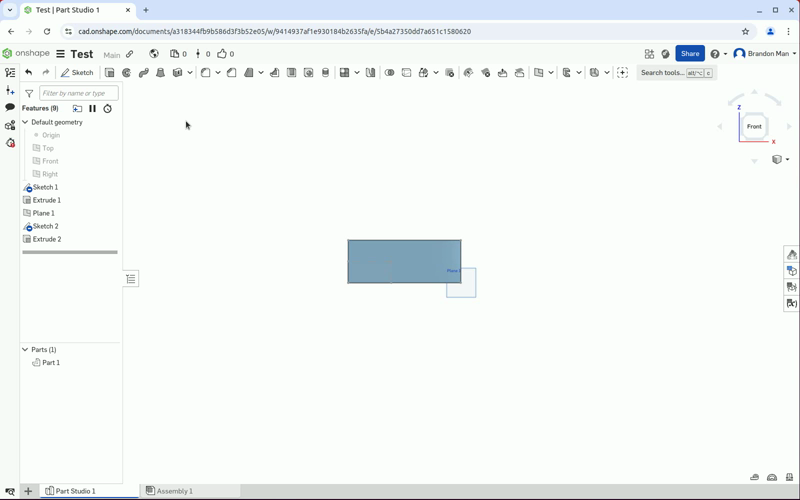
key(shift+h)
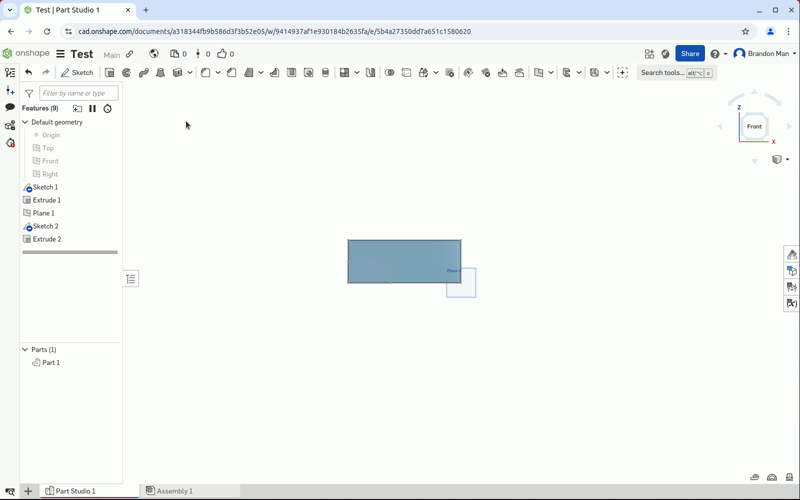
key(shift+7)
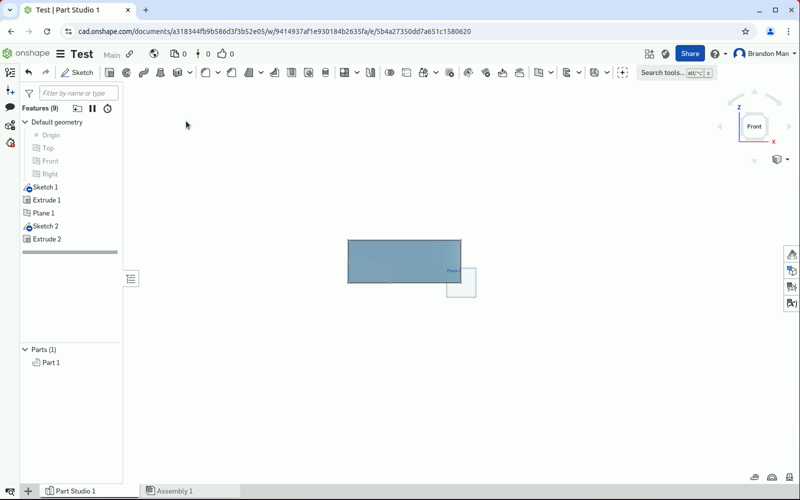
key(left, 2)
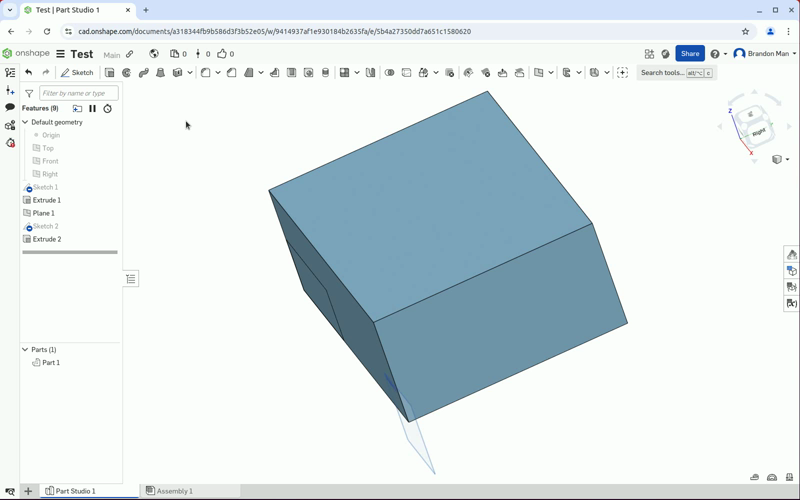
key(down, 2)
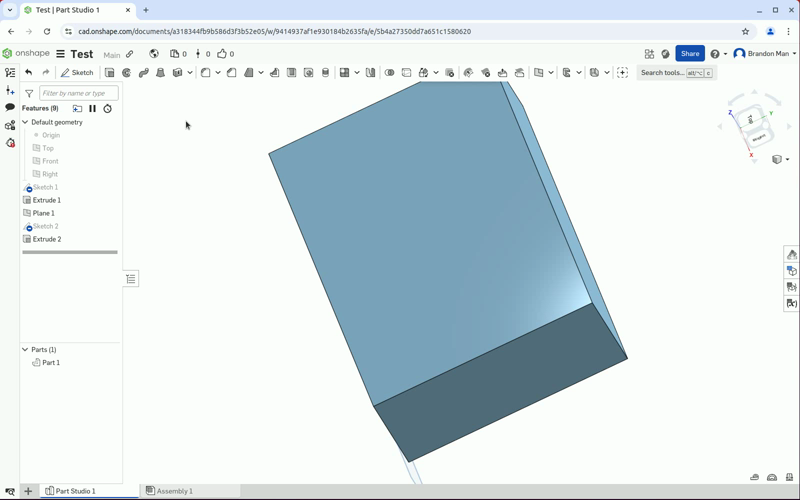
key(up, 2)
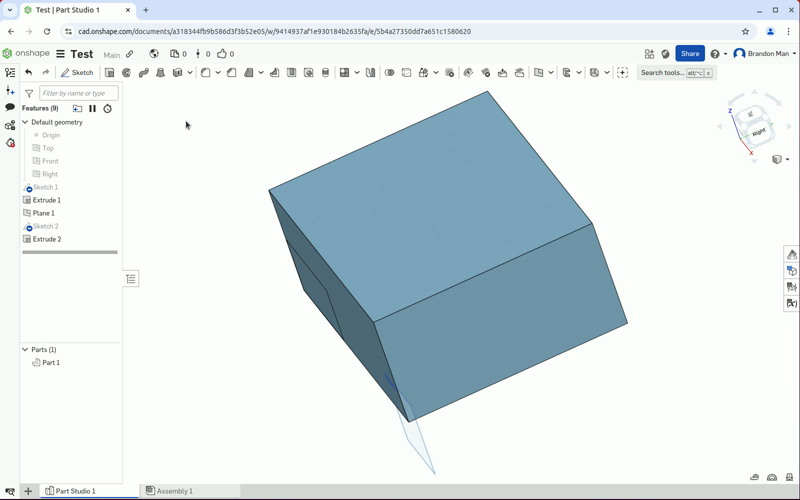
key(right, 2)
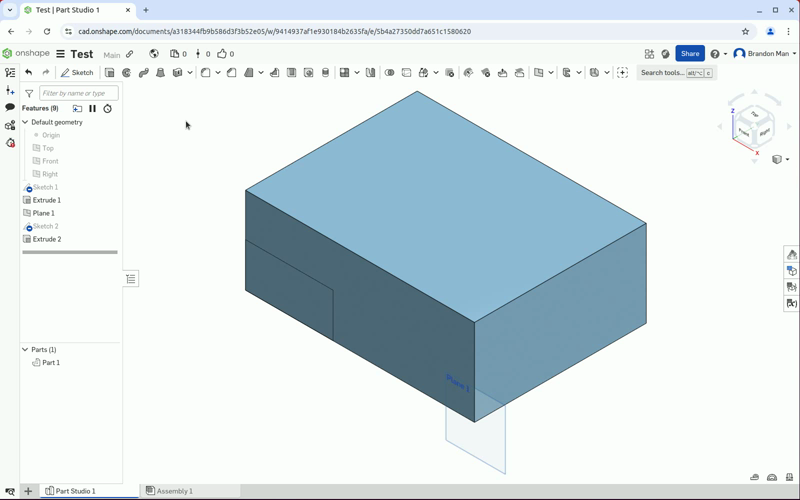
mouse_move(73, 189)
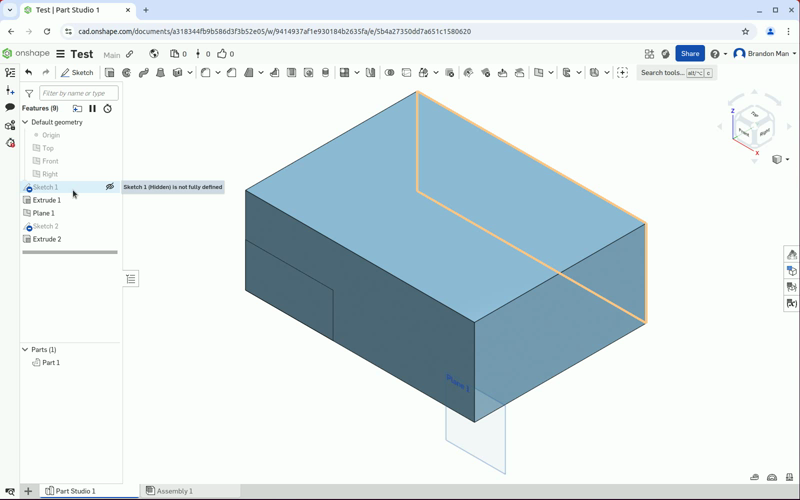
click(73, 189)